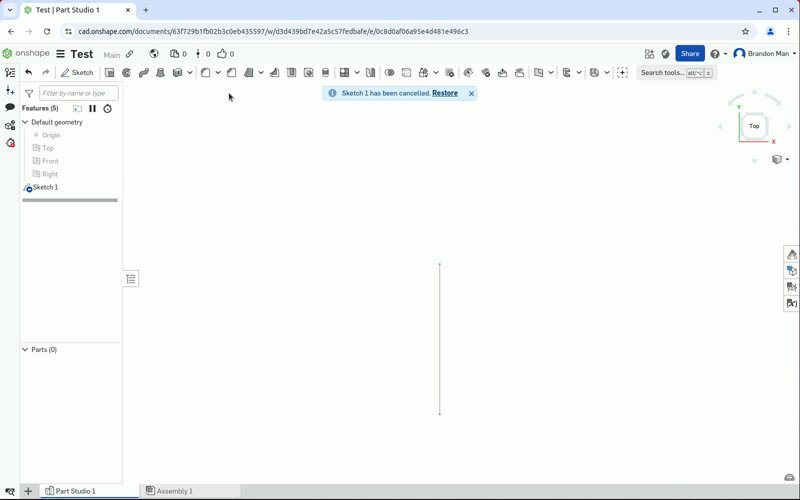
key(shift+h)
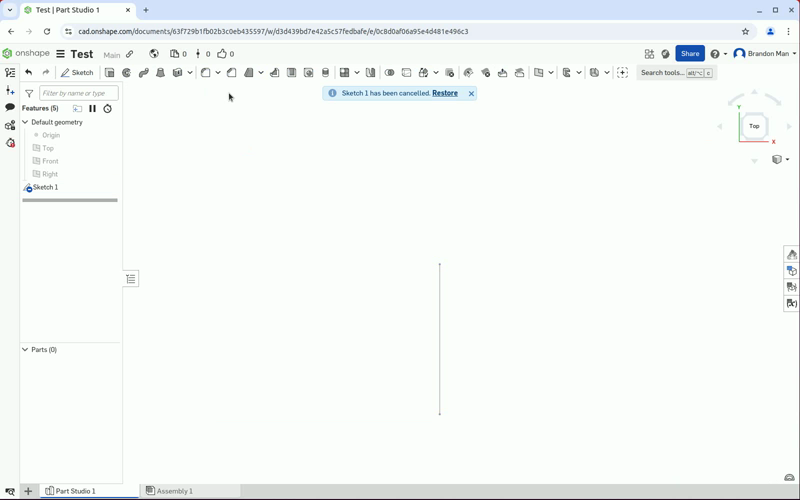
key(shift+s)
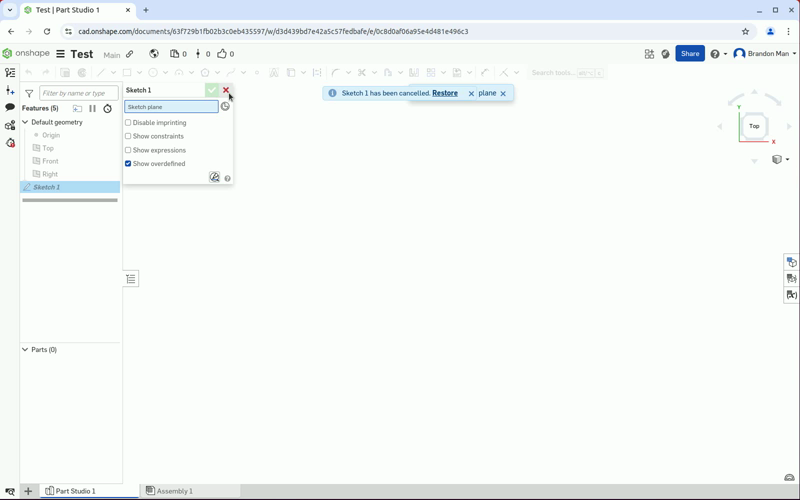
mouse_move(73, 150)
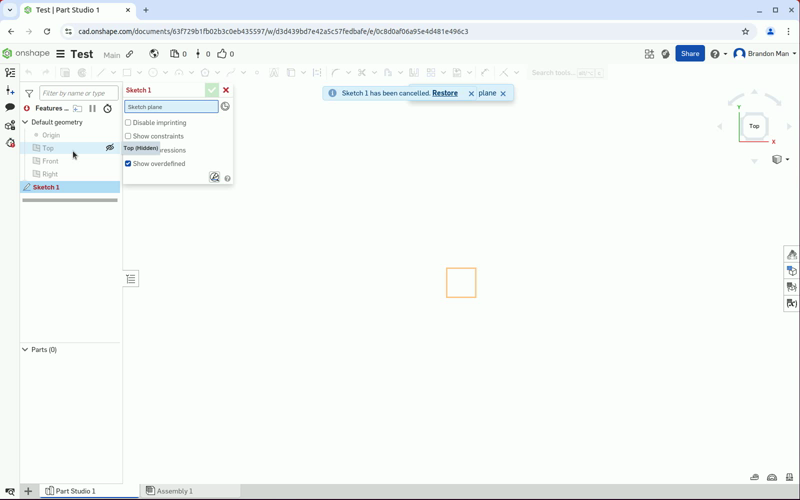
click(73, 150)
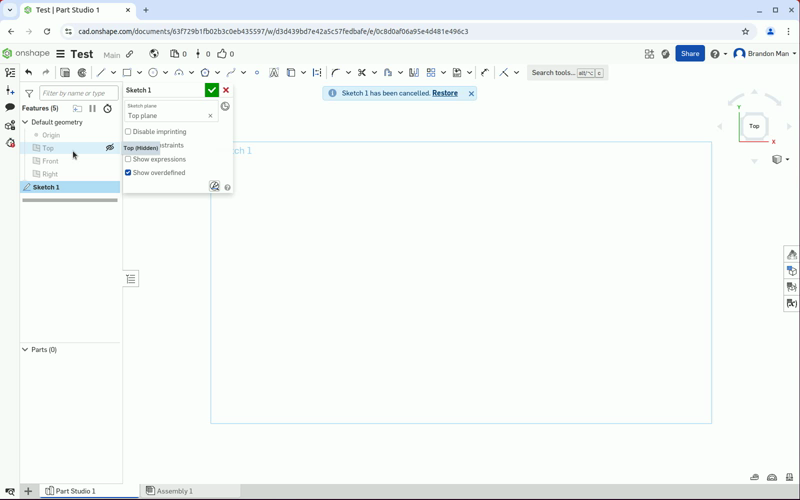
mouse_move(73, 352)
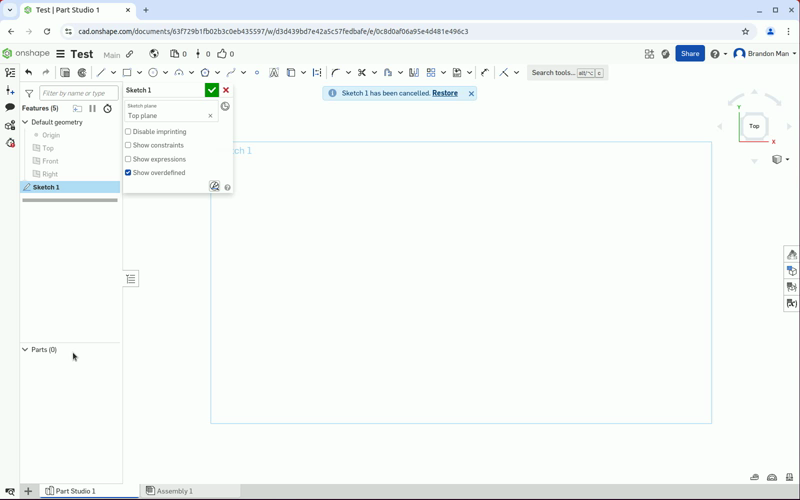
key(y)
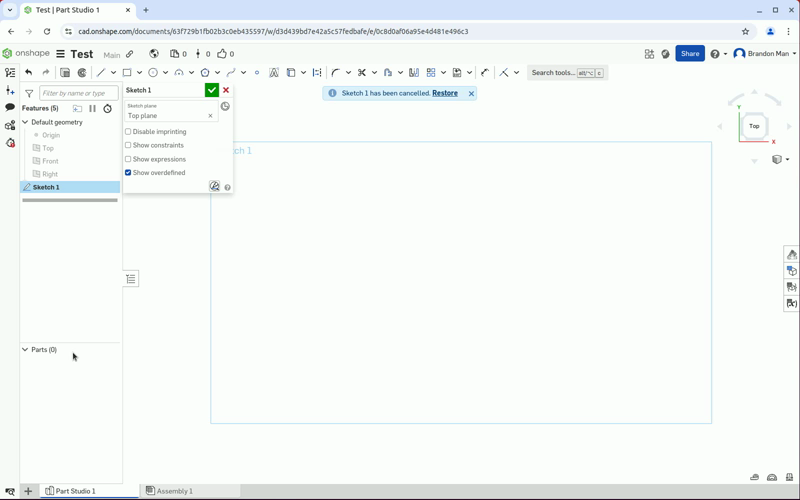
key(l)
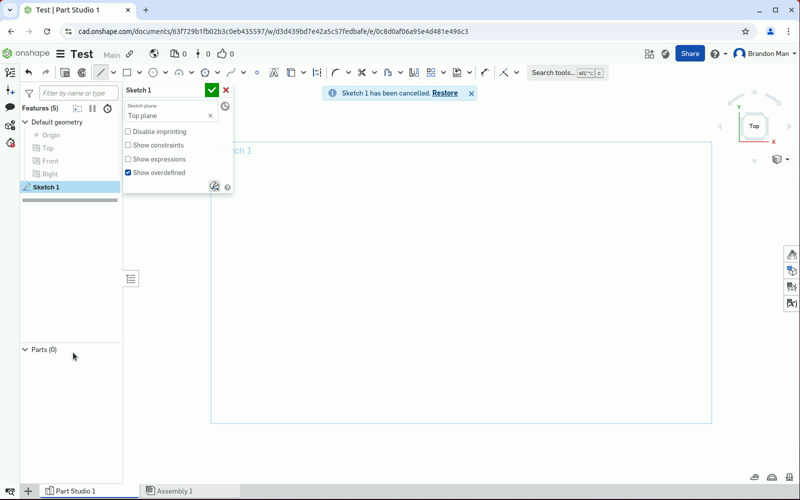
key_down(shift)
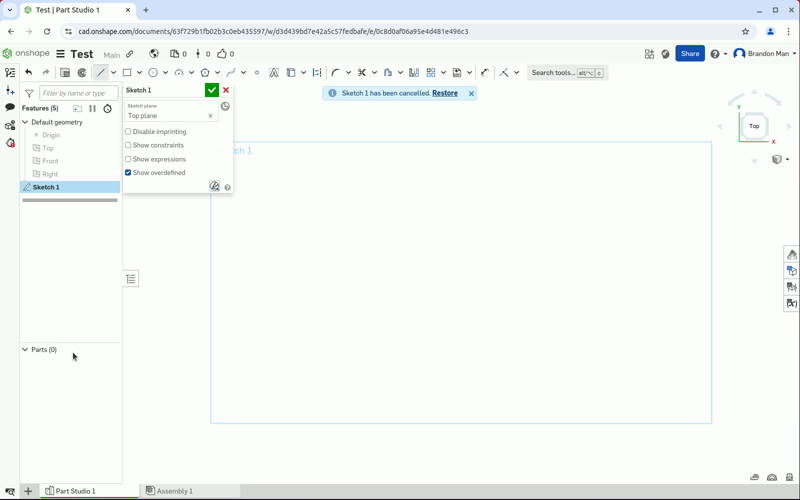
mouse_move(374, 384)
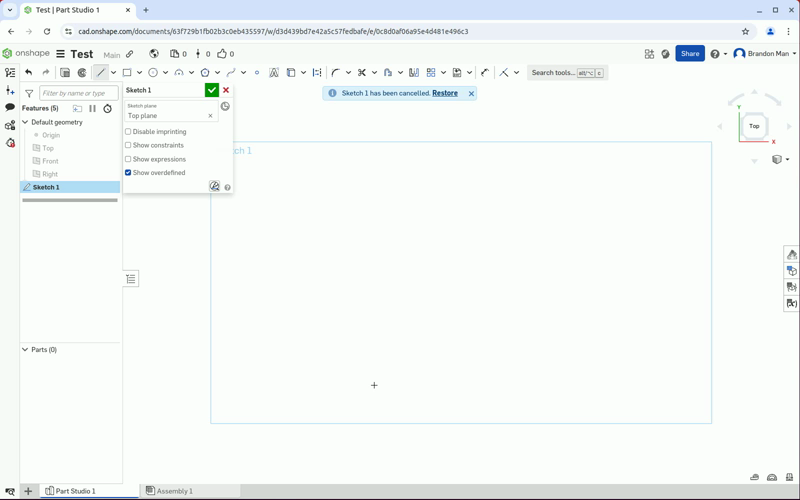
click(374, 384)
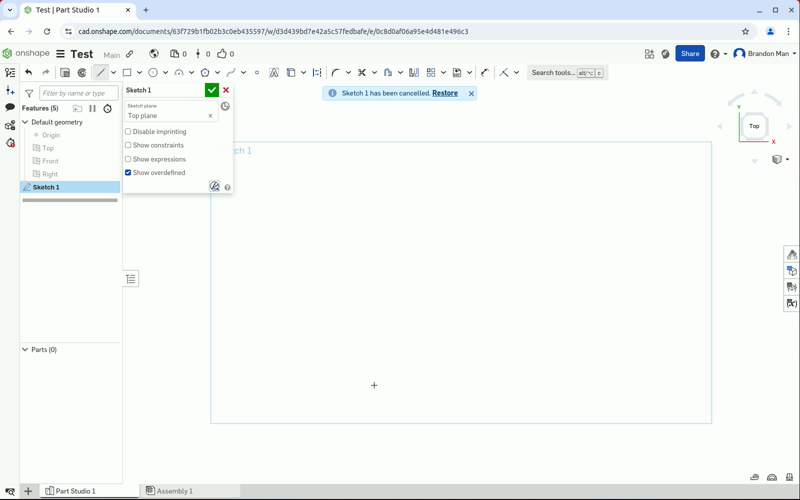
key_up(shift)
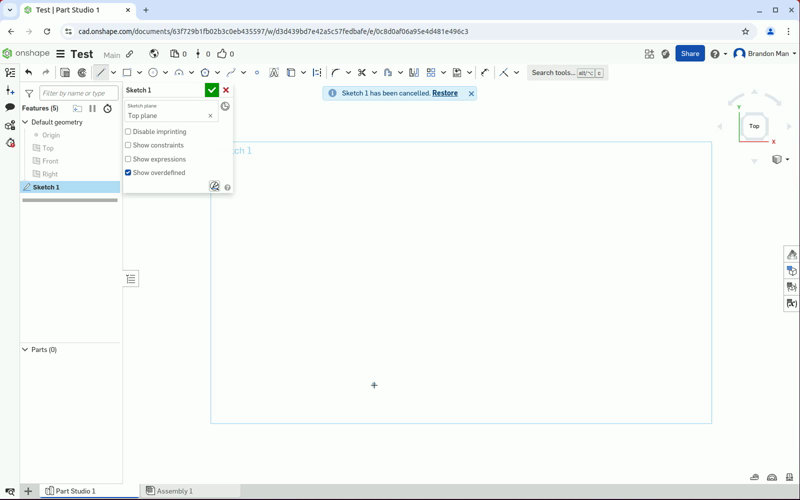
key_down(shift)
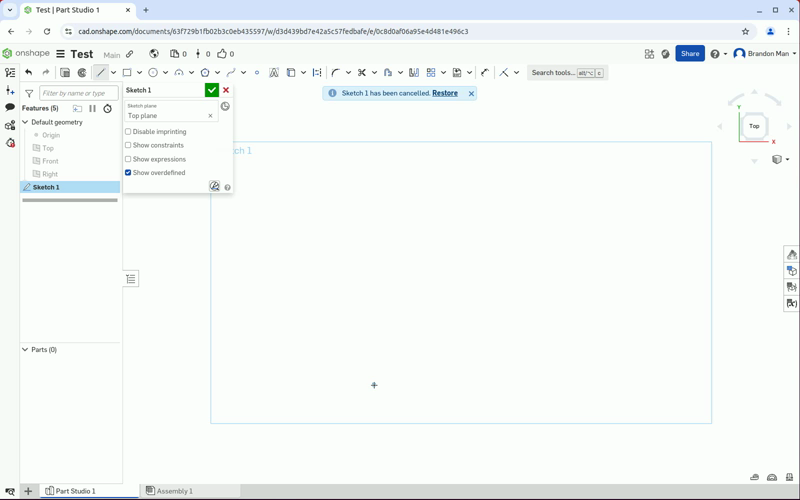
mouse_move(542, 384)
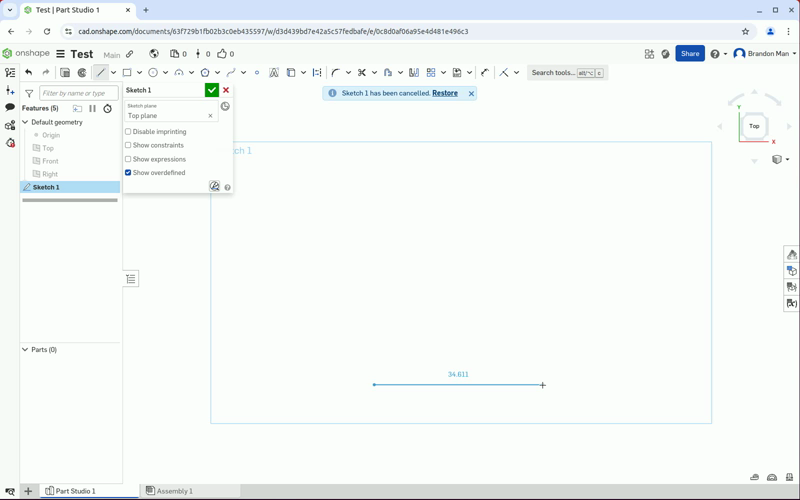
click(542, 384)
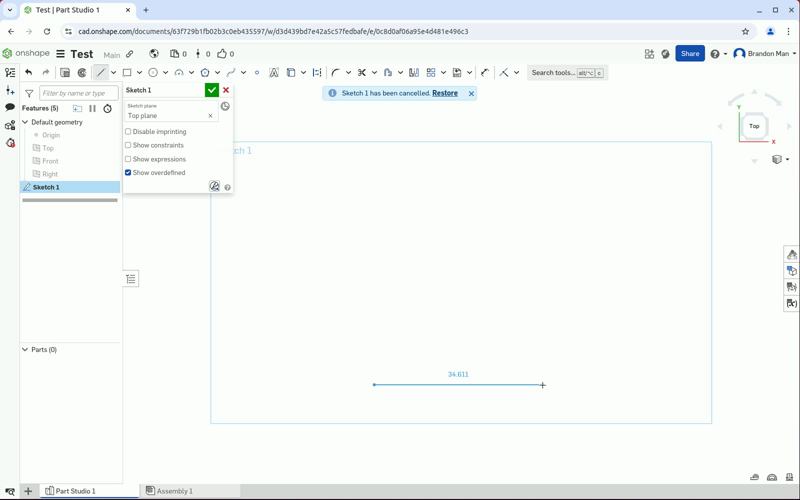
key_up(shift)
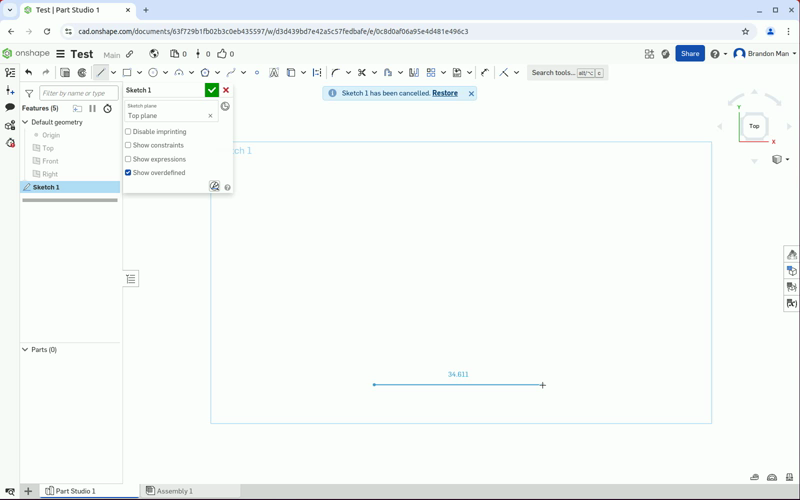
key_down(shift)
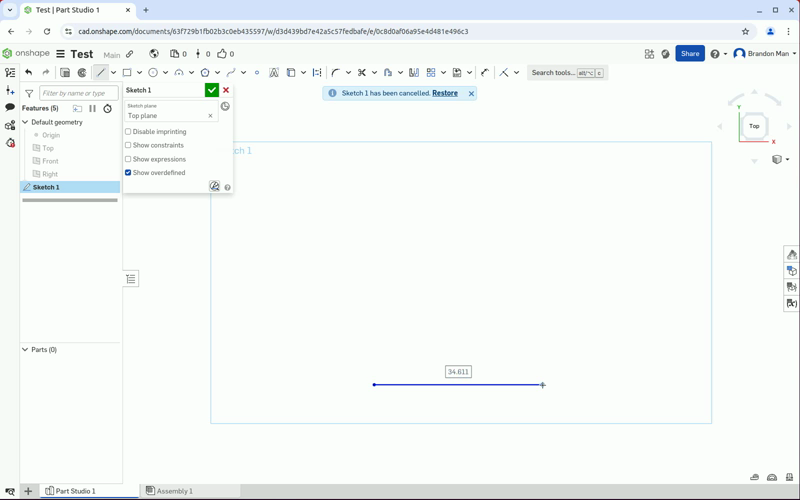
mouse_move(542, 171)
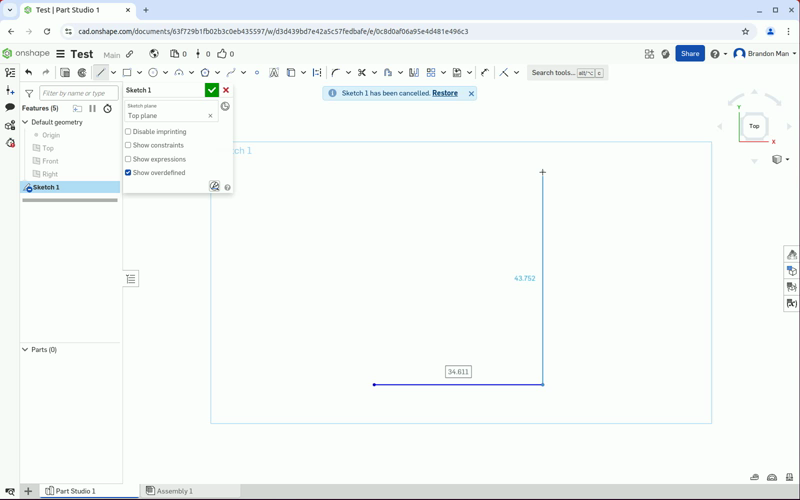
click(542, 171)
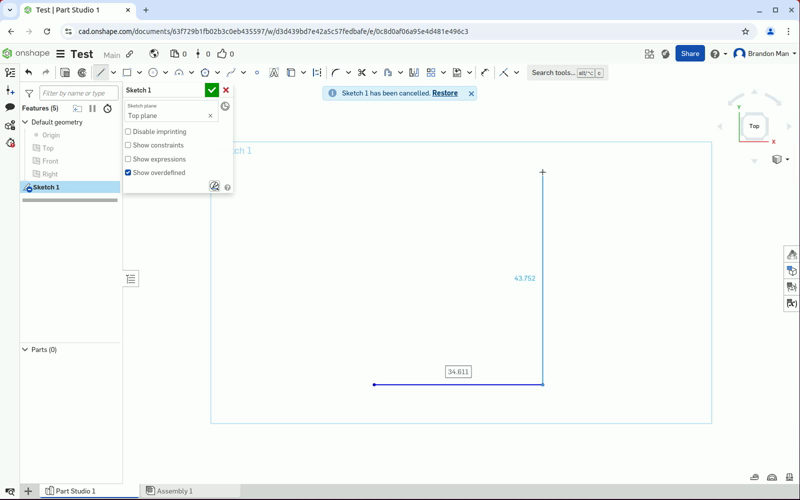
key_up(shift)
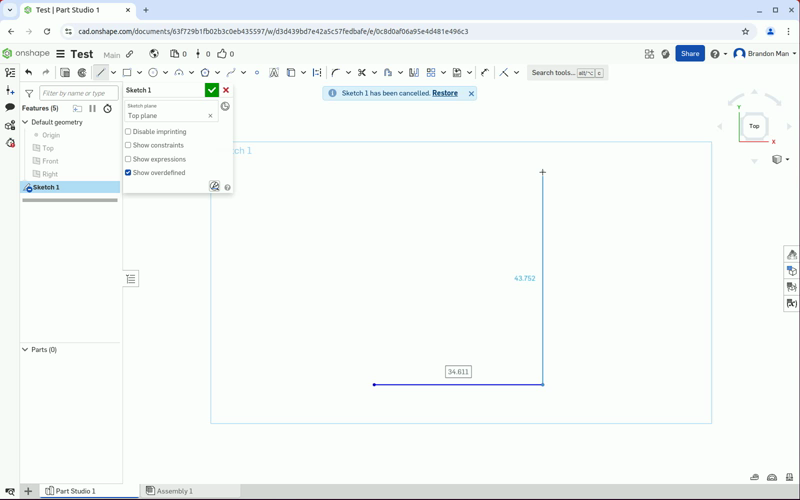
key_down(shift)
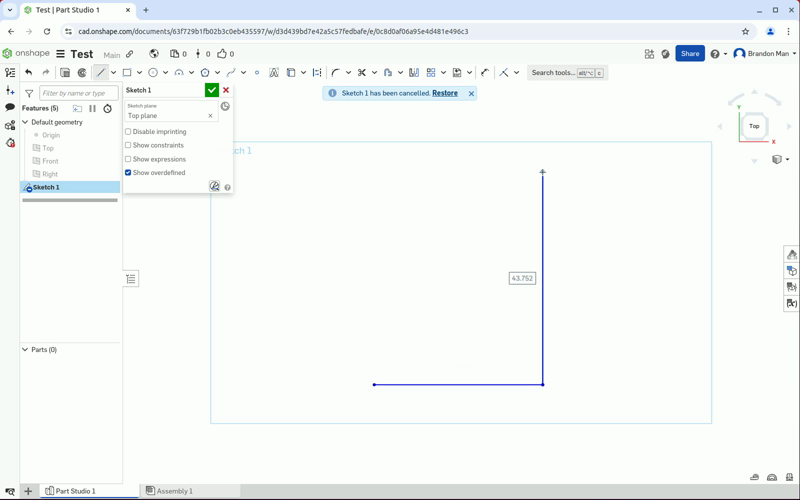
mouse_move(374, 171)
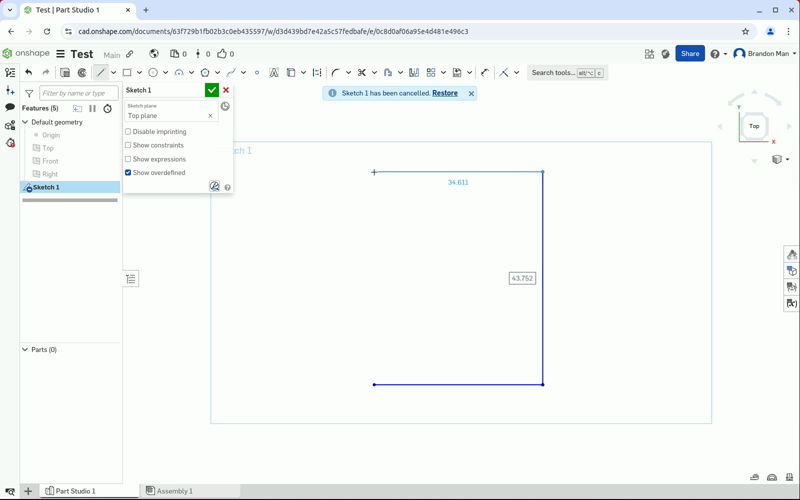
click(374, 171)
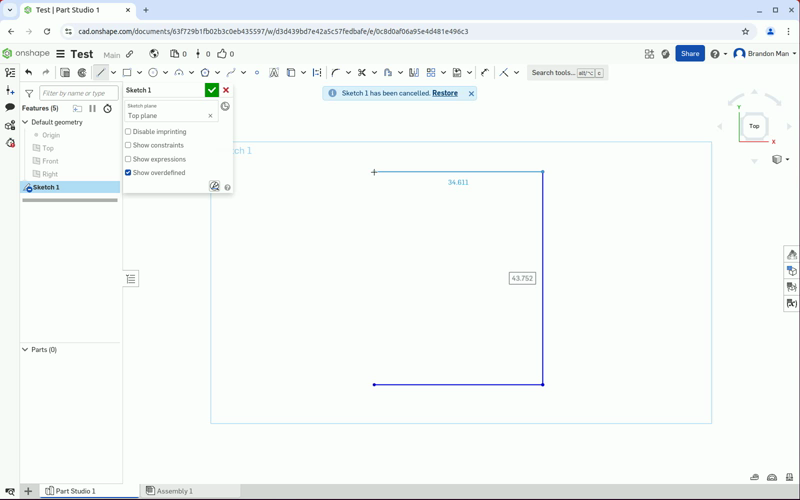
key_up(shift)
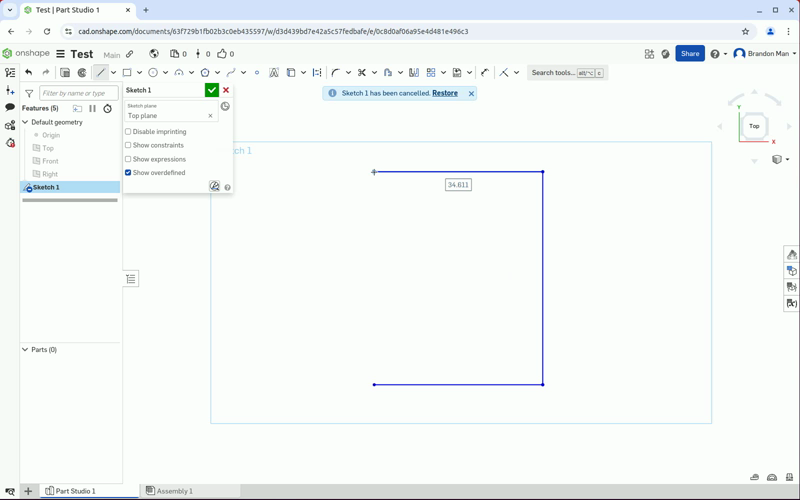
key_down(shift)
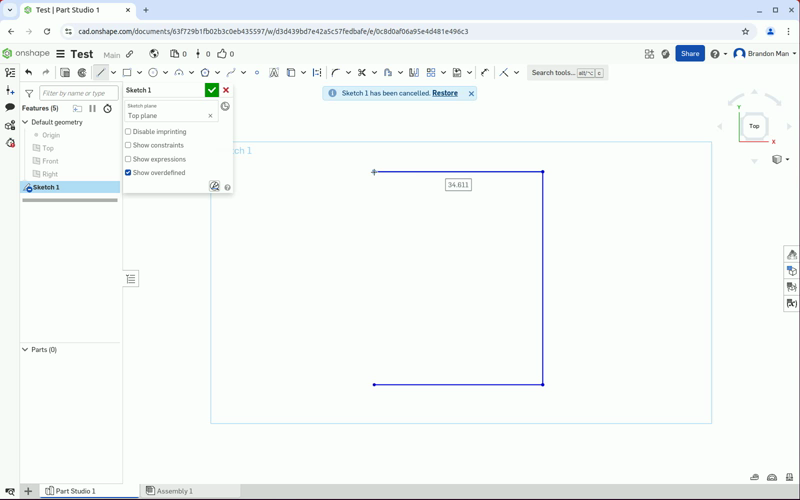
mouse_move(374, 384)
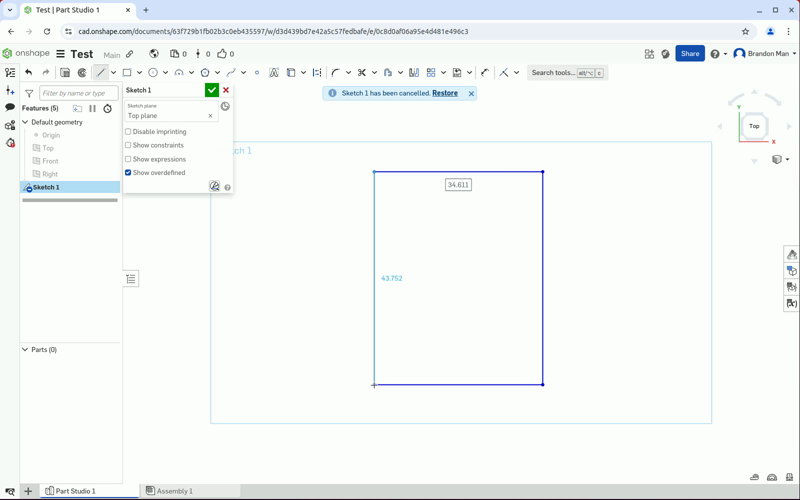
key_up(shift)
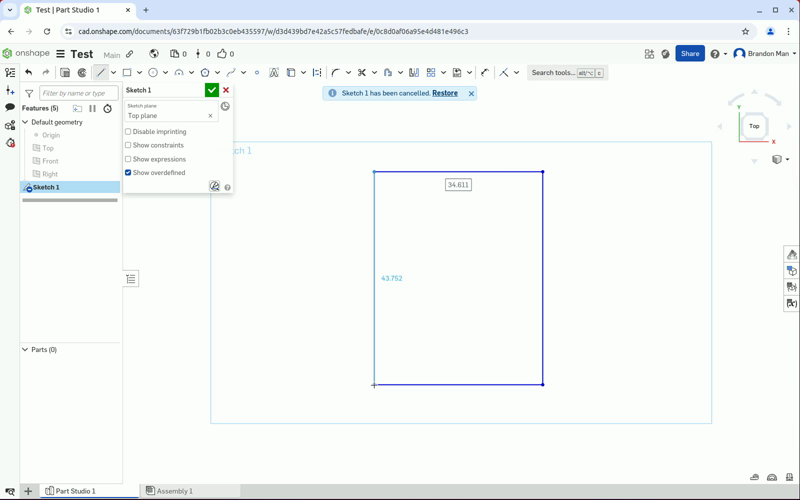
click(374, 384)
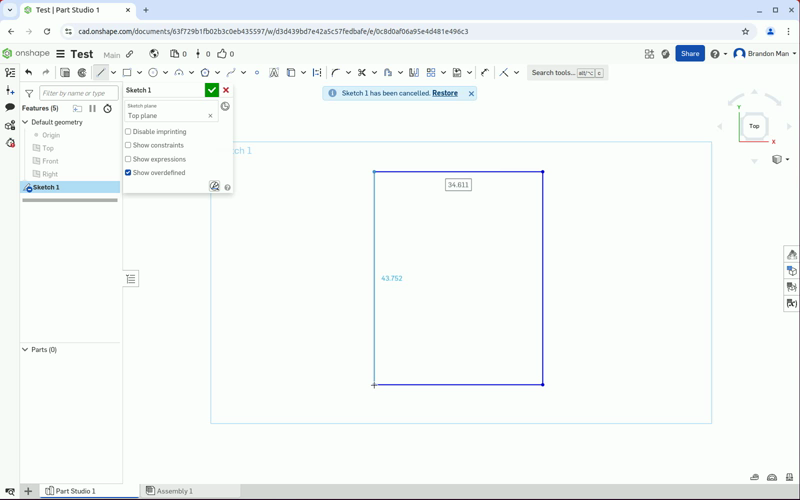
key(esc)
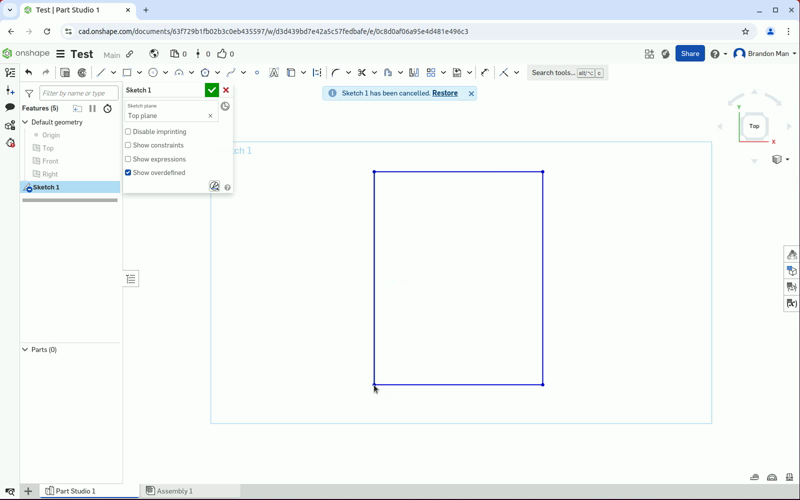
mouse_move(409, 215)
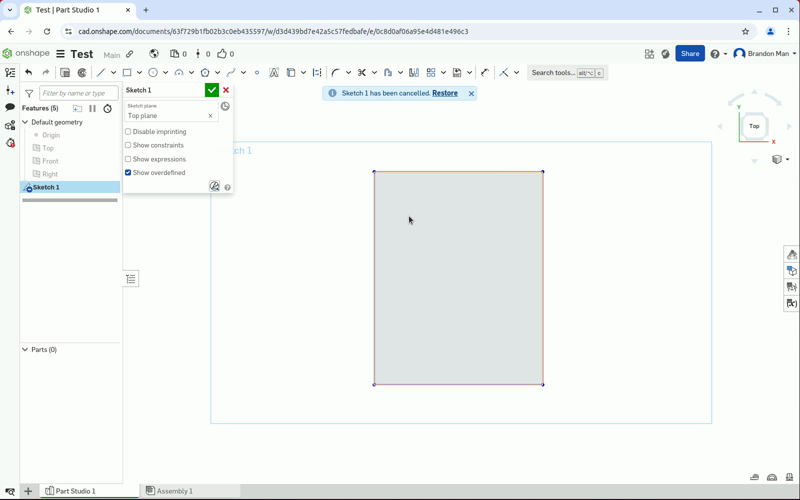
click(409, 215)
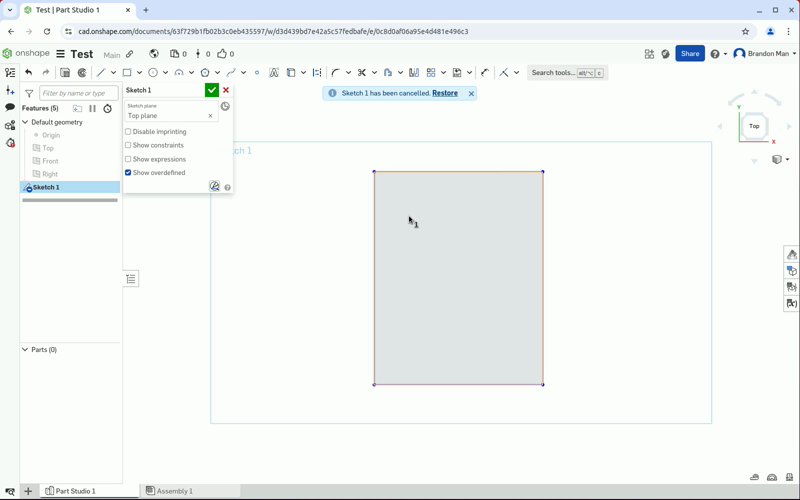
mouse_move(73, 352)
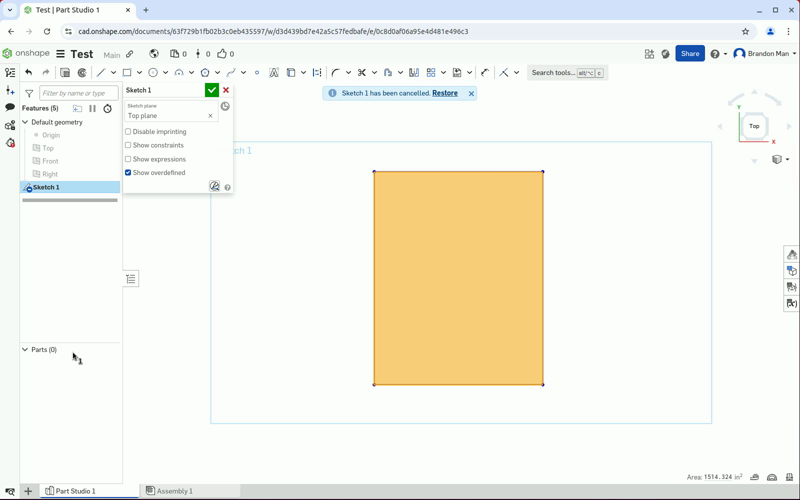
key(shift+y)
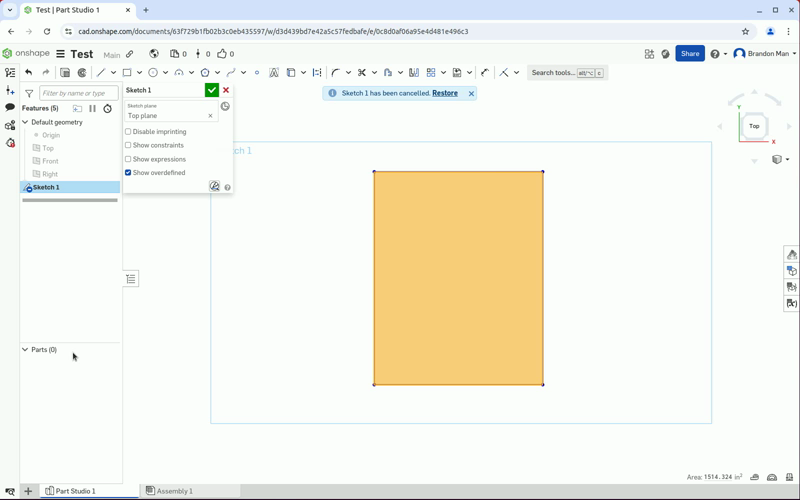
key(shift+e)
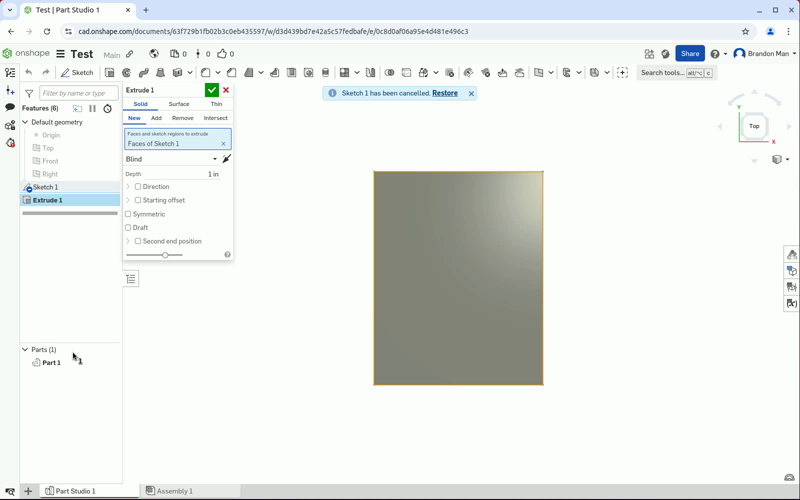
mouse_move(143, 106)
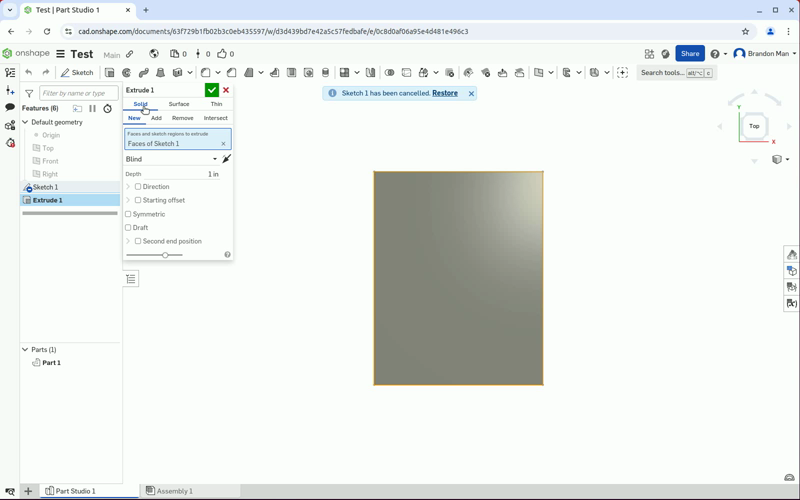
click(143, 106)
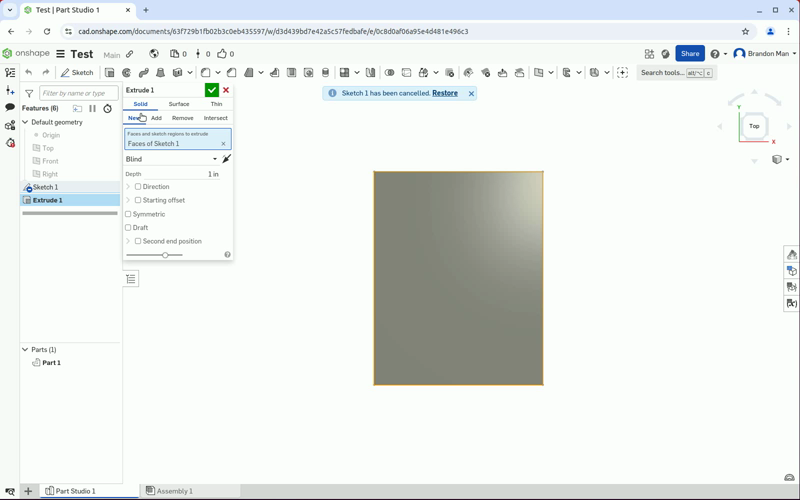
mouse_move(137, 120)
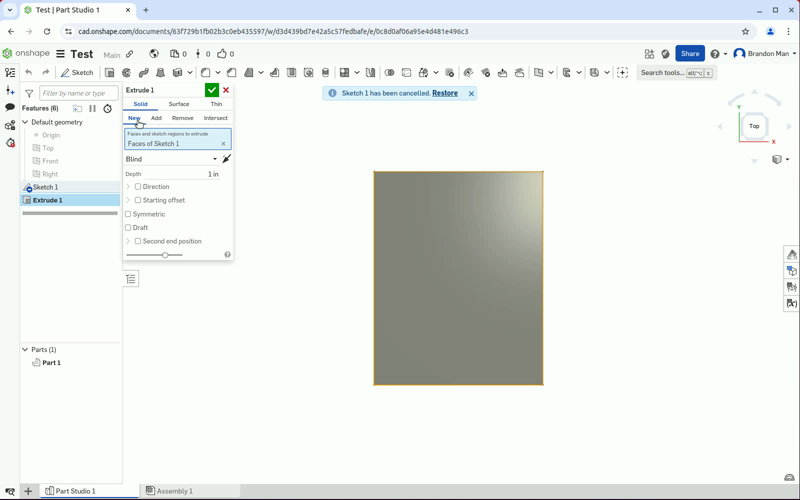
click(137, 120)
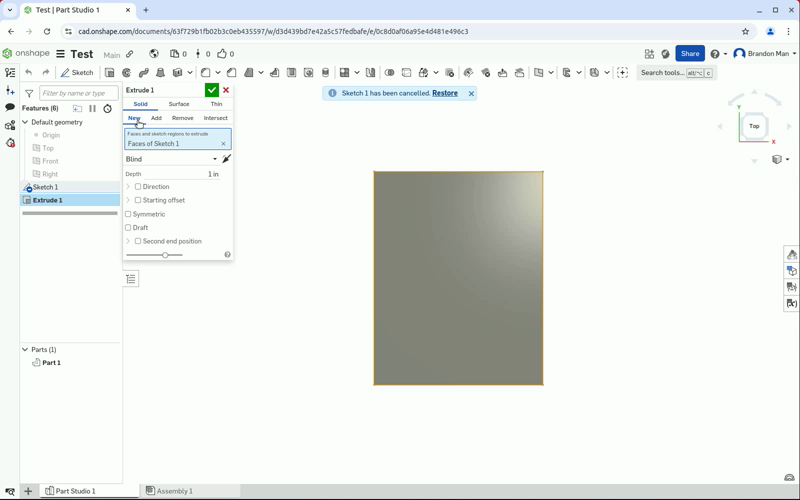
key(tab, 4)
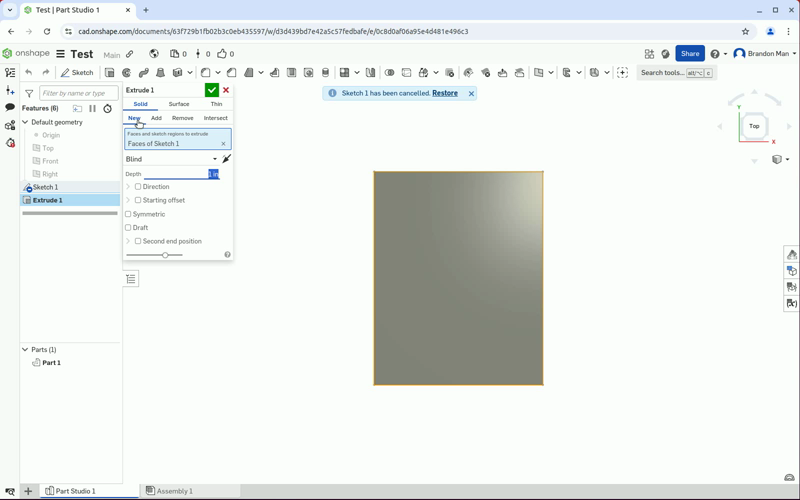
text(21.423)
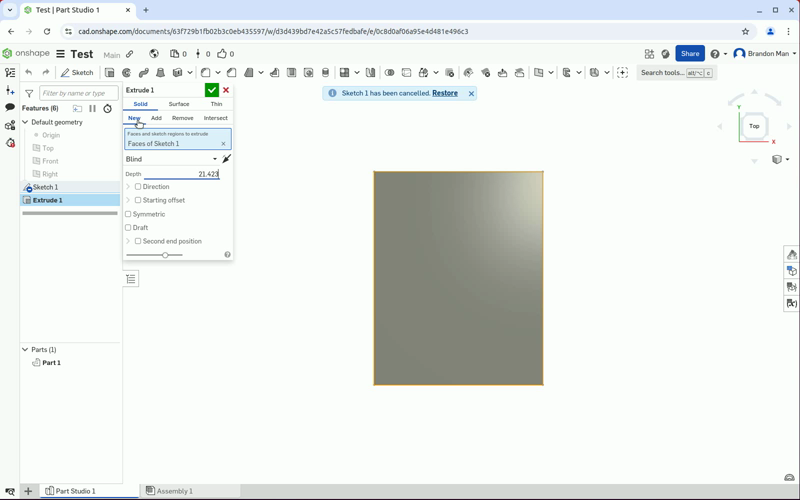
key(enter)
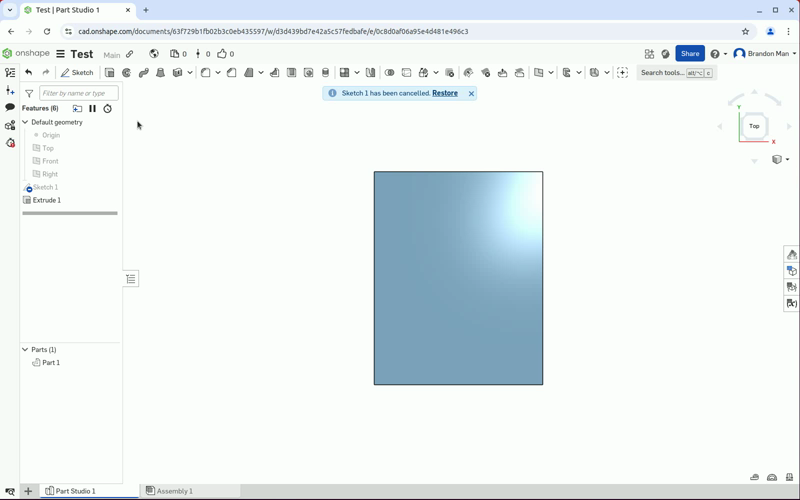
key(shift+h)
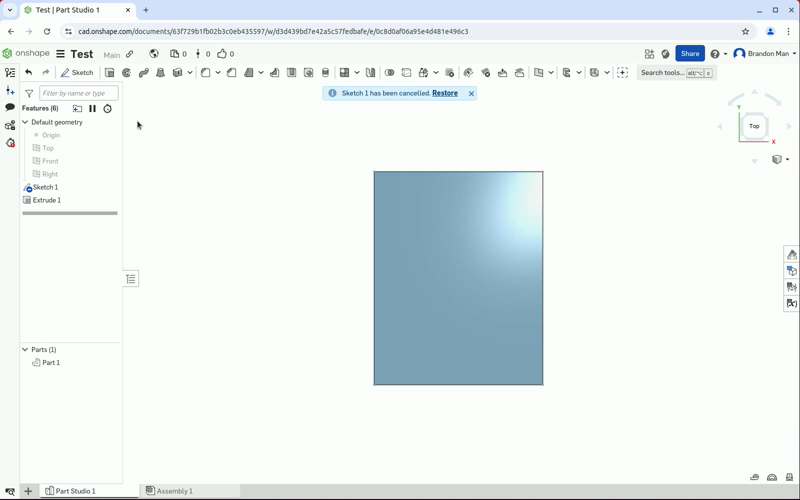
key(shift+h)
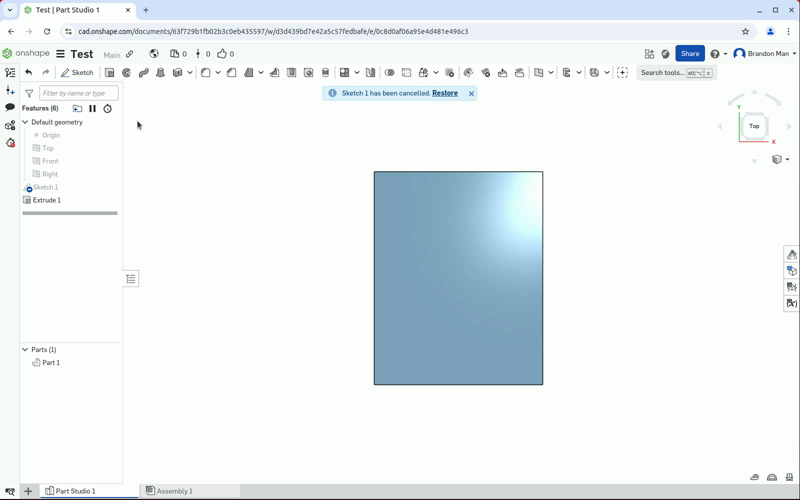
mouse_move(73, 189)
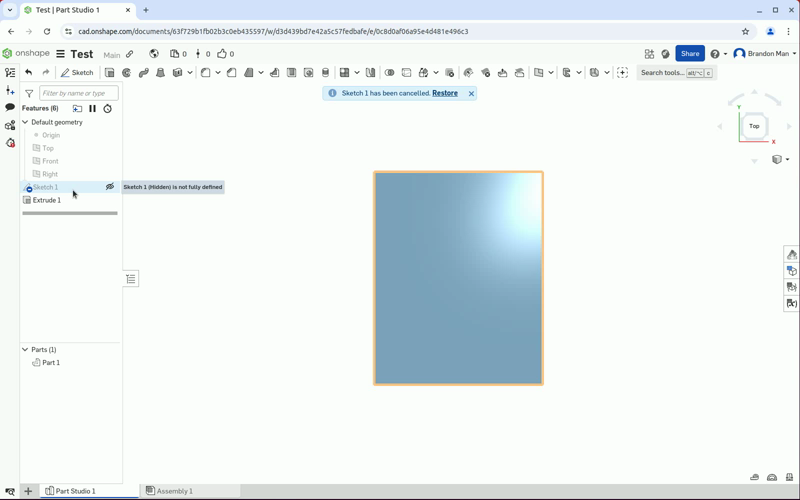
click(73, 189)
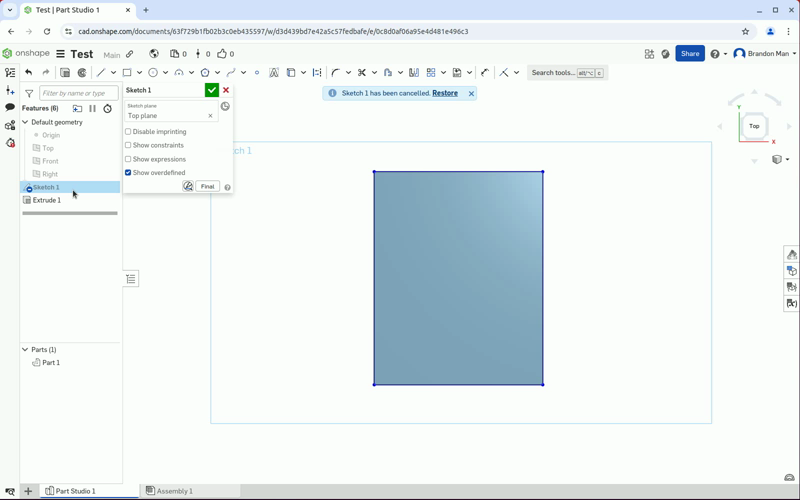
mouse_move(229, 92)
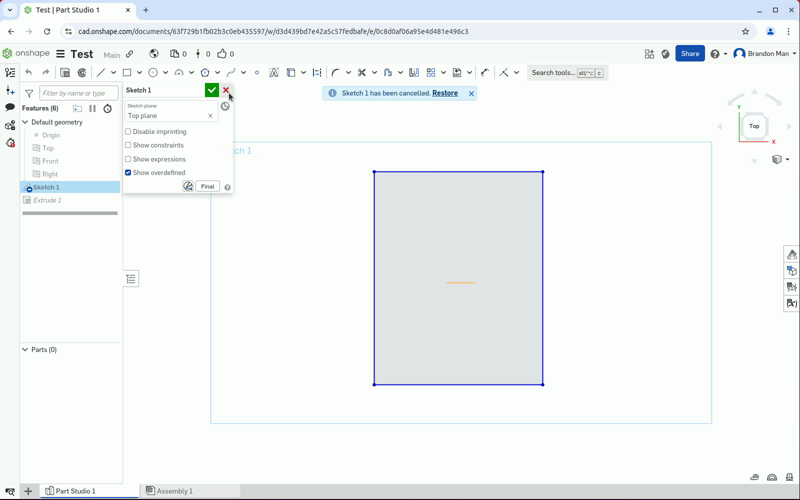
click(229, 92)
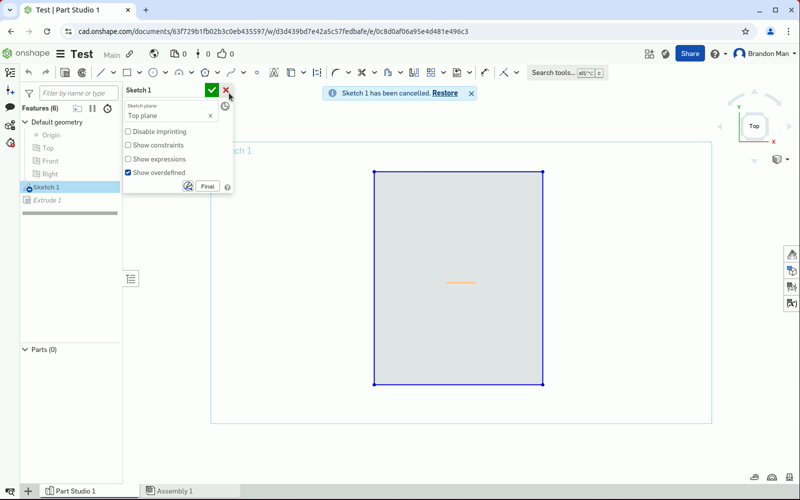
key(shift+s)
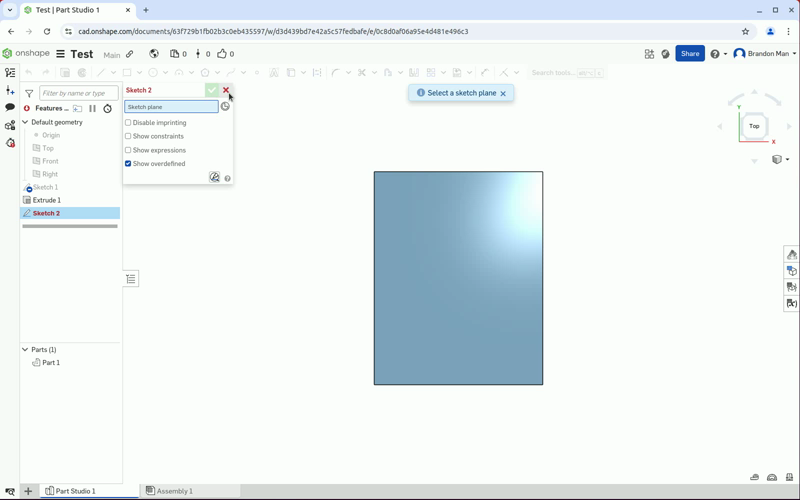
mouse_move(73, 150)
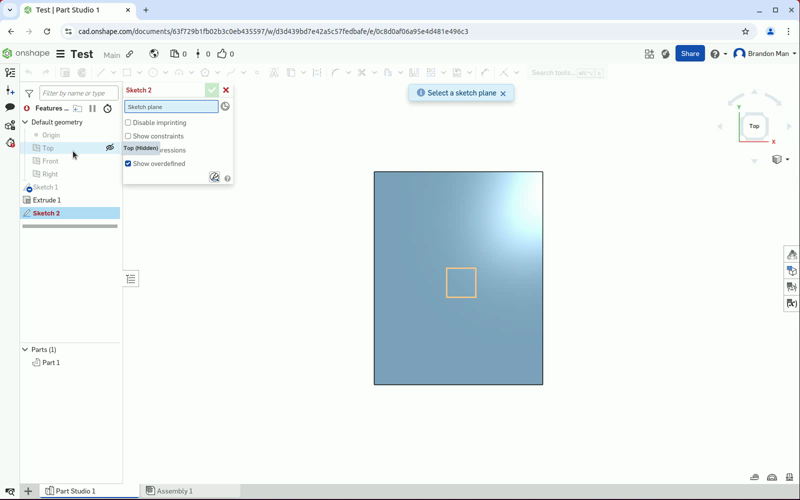
click(73, 150)
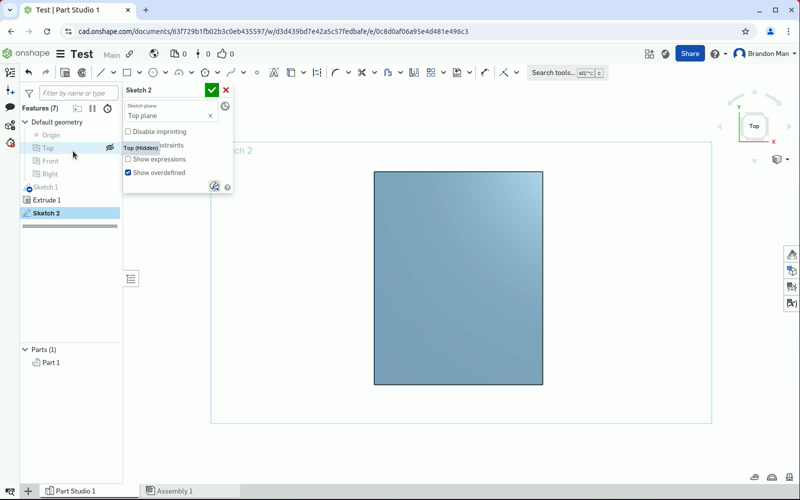
mouse_move(73, 352)
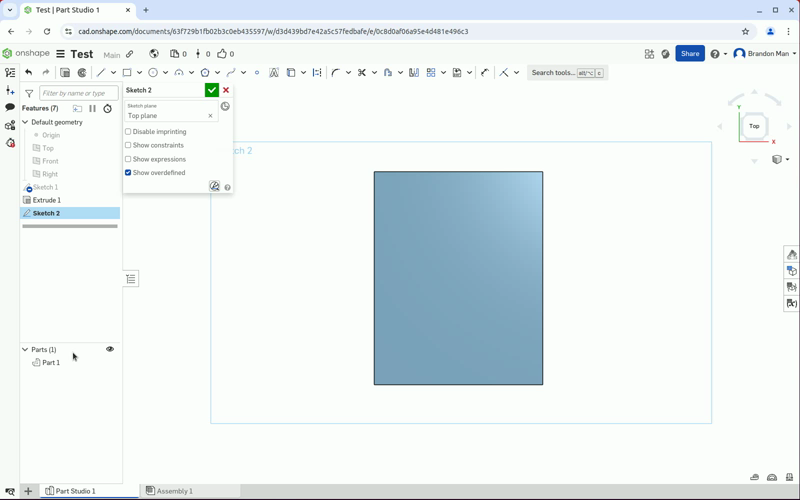
key(y)
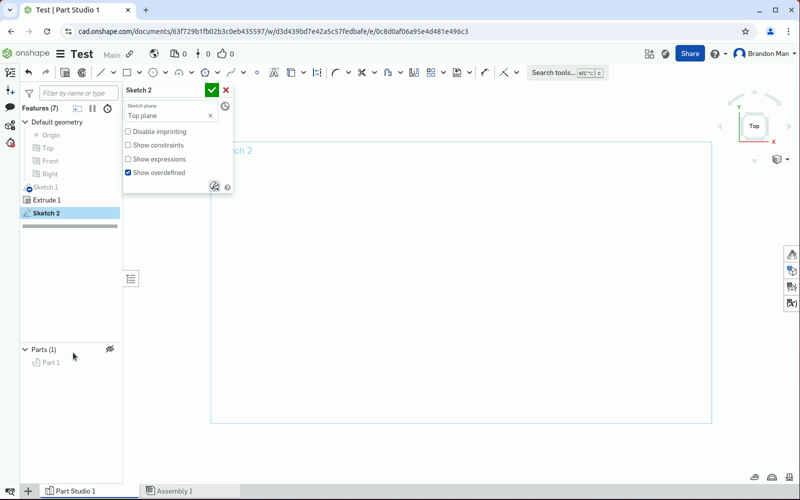
key(l)
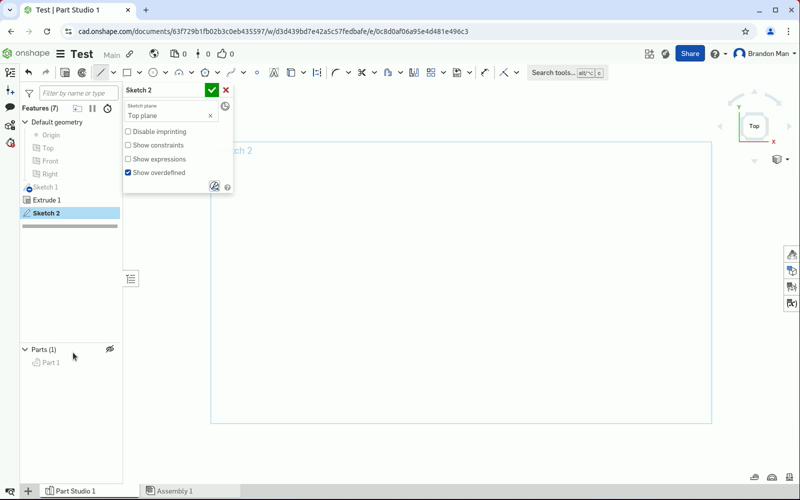
key_down(shift)
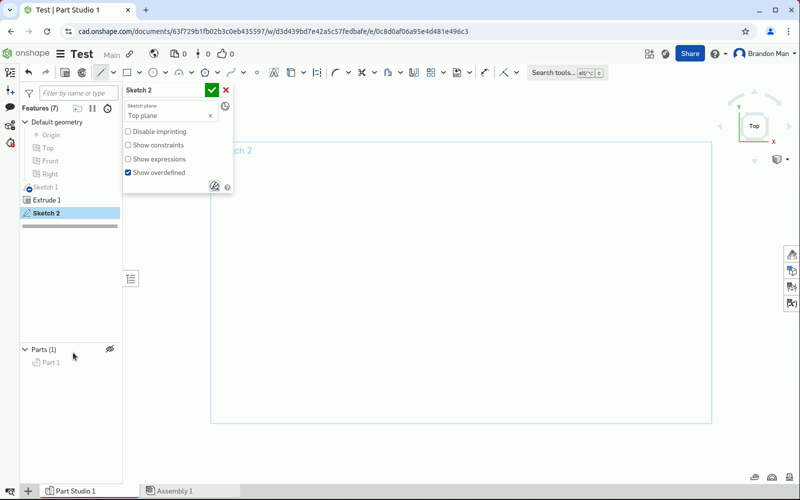
mouse_move(374, 384)
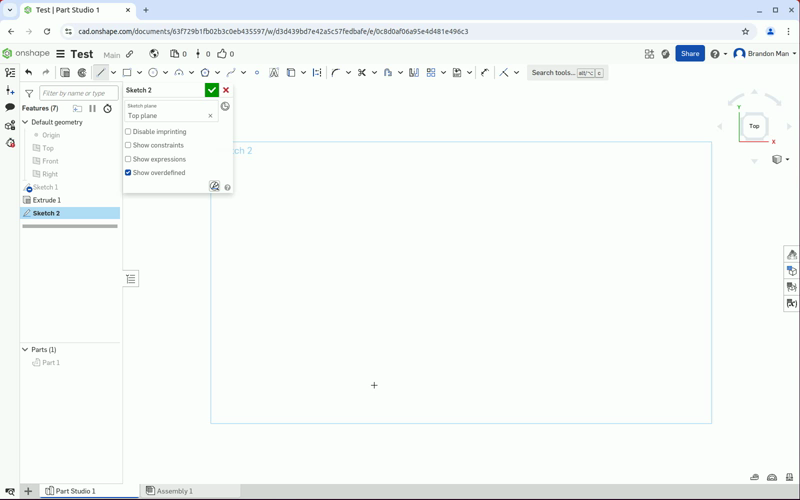
click(374, 384)
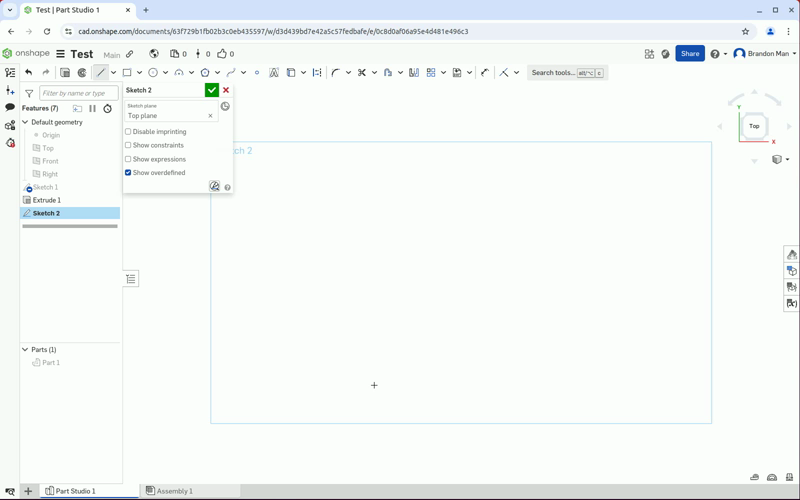
key_up(shift)
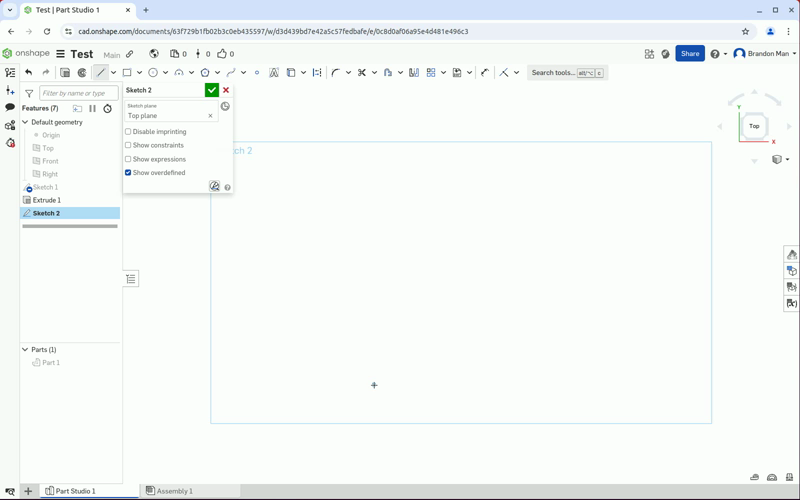
key_down(shift)
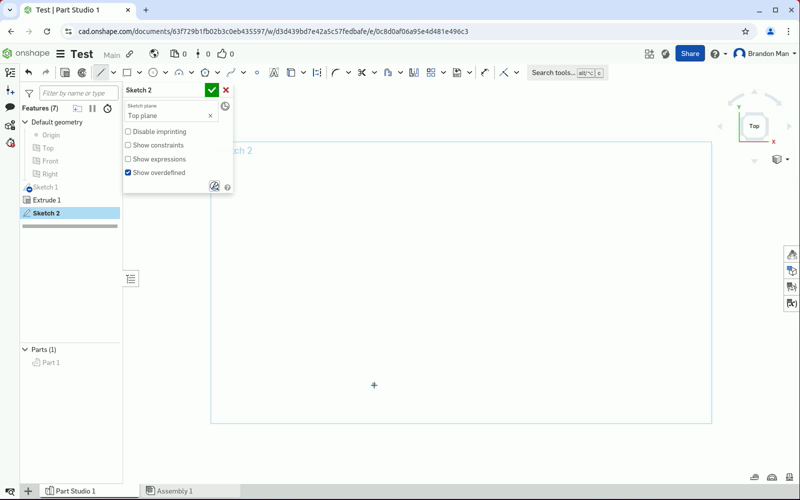
mouse_move(542, 384)
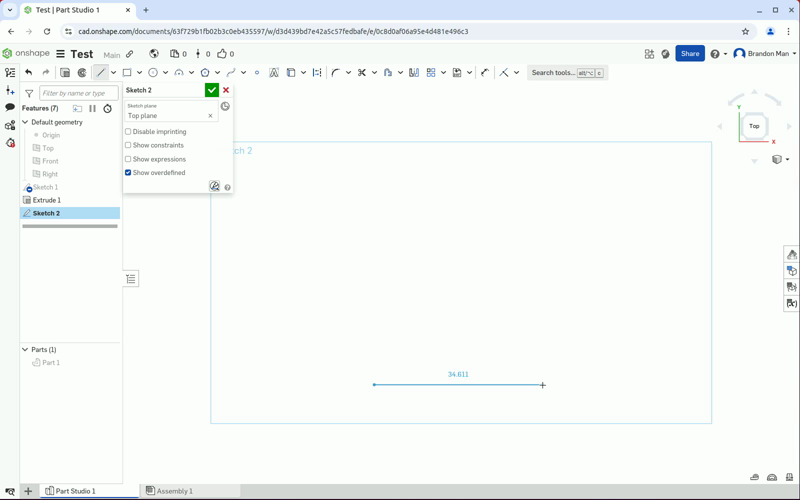
click(542, 384)
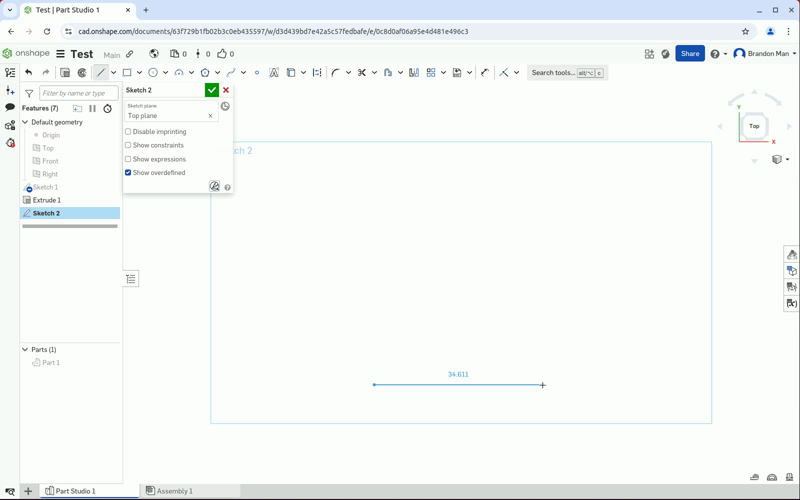
key_up(shift)
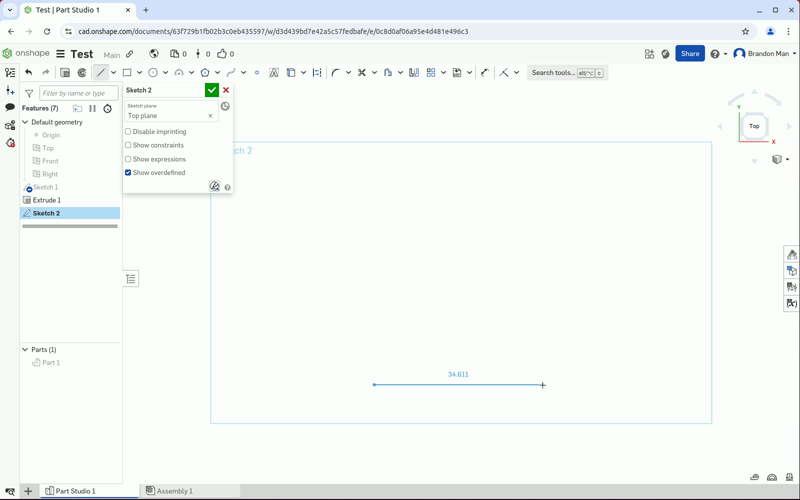
key_down(shift)
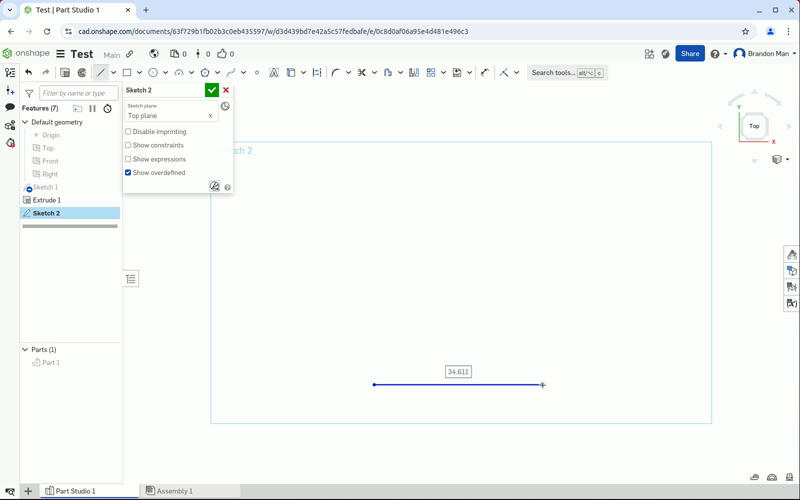
mouse_move(542, 171)
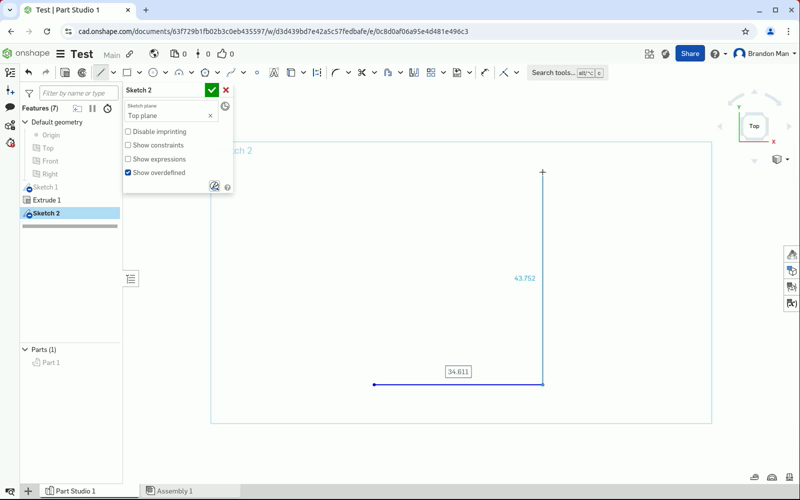
click(542, 171)
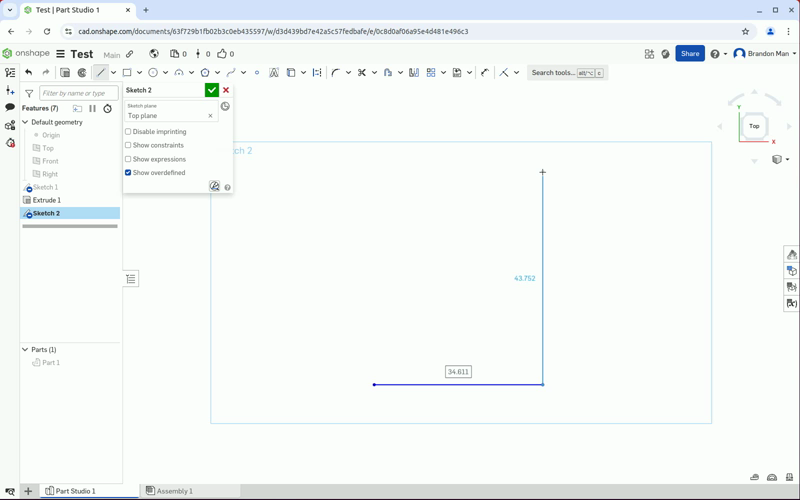
key_up(shift)
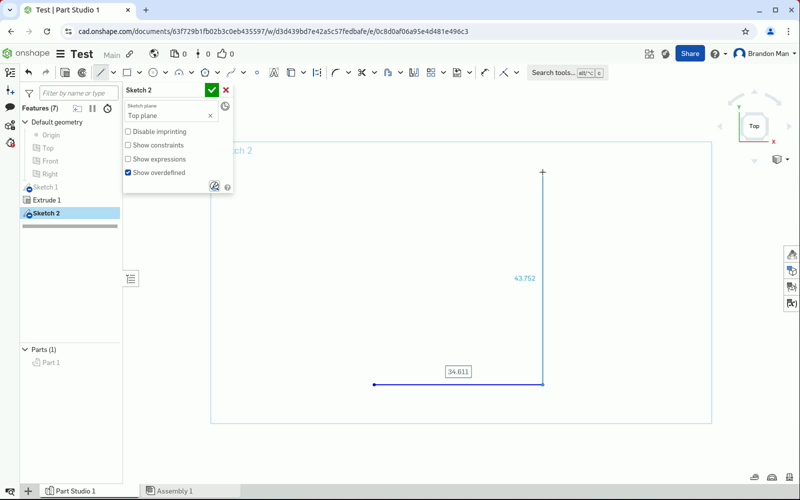
key_down(shift)
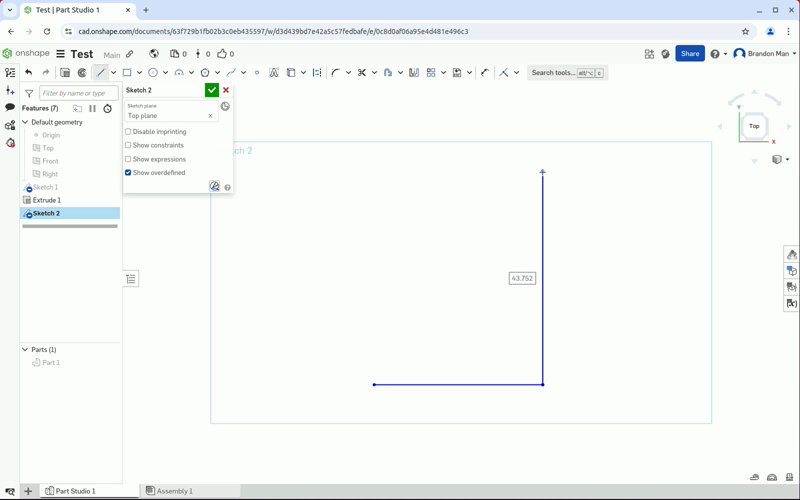
mouse_move(374, 171)
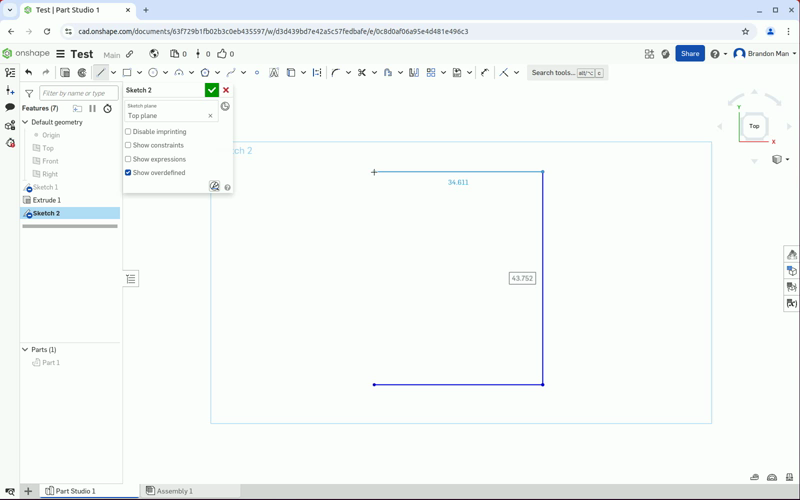
click(374, 171)
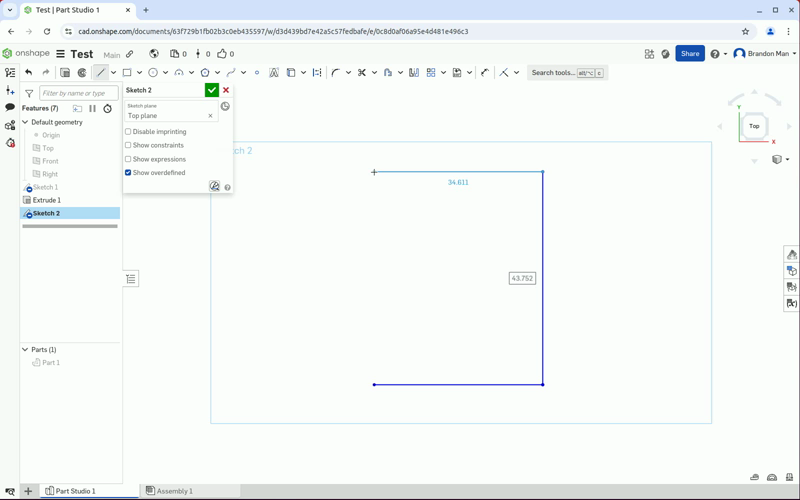
key_up(shift)
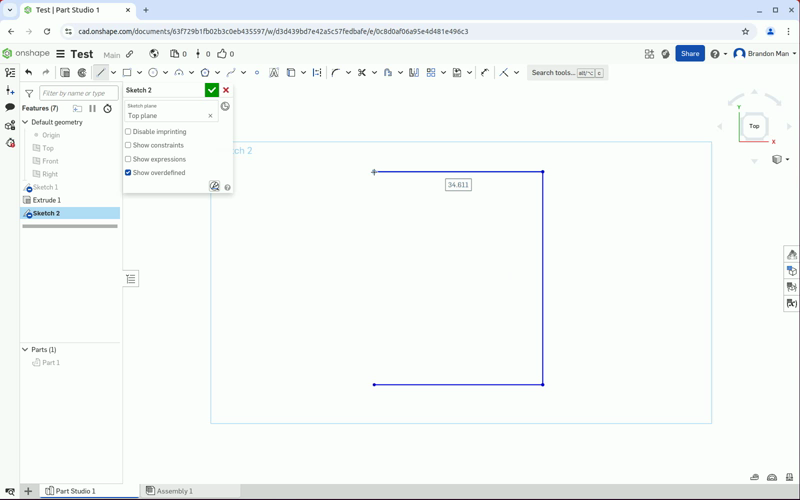
key_down(shift)
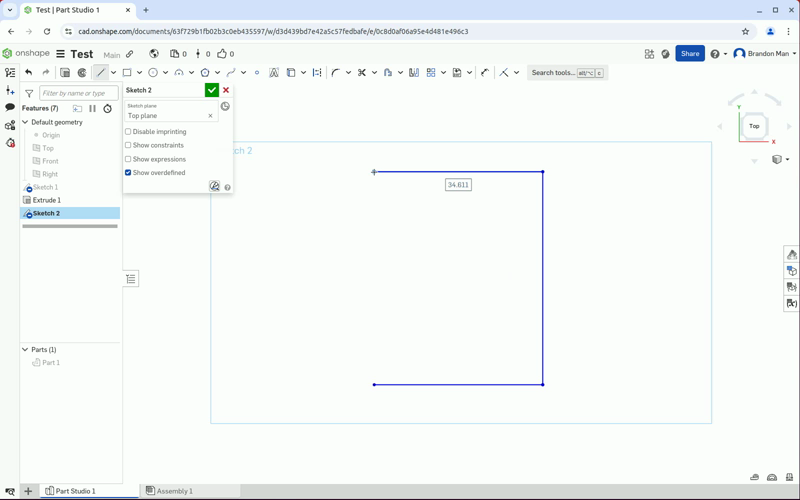
mouse_move(374, 384)
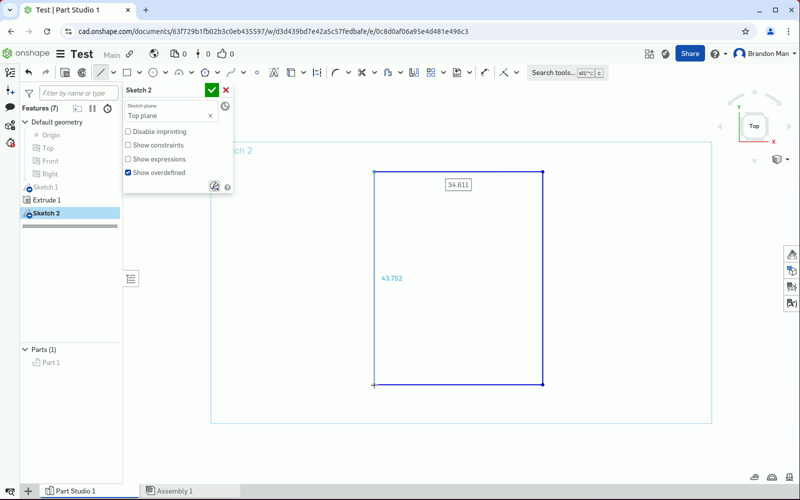
key_up(shift)
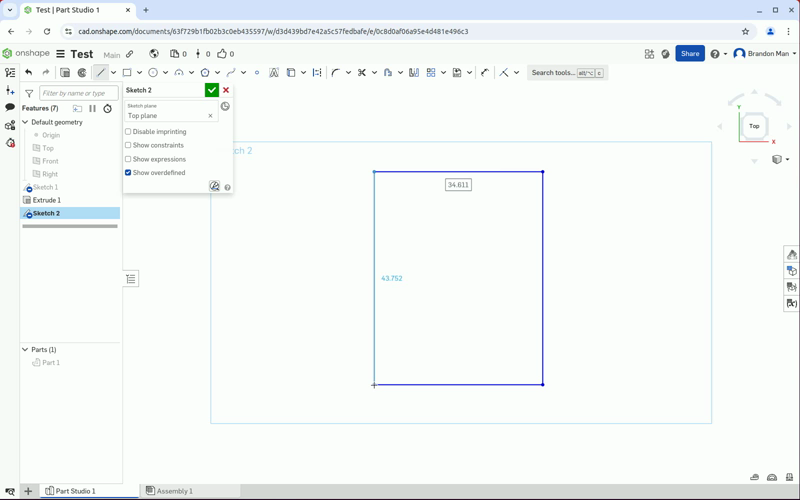
click(374, 384)
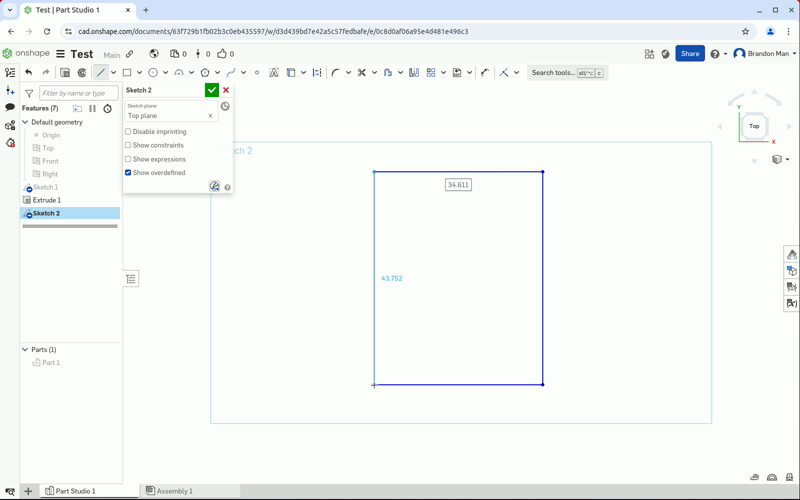
key(esc)
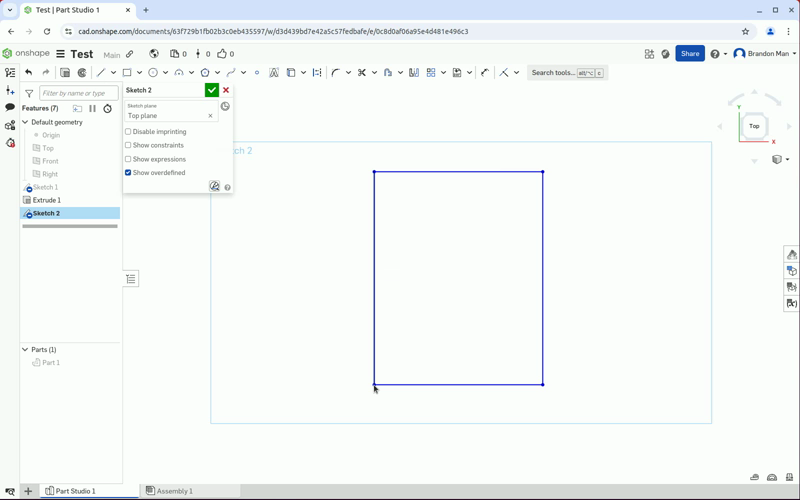
mouse_move(513, 320)
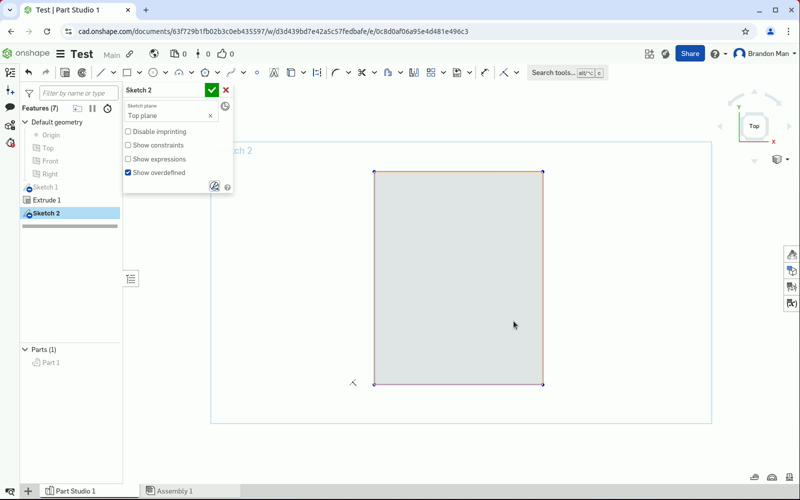
click(513, 320)
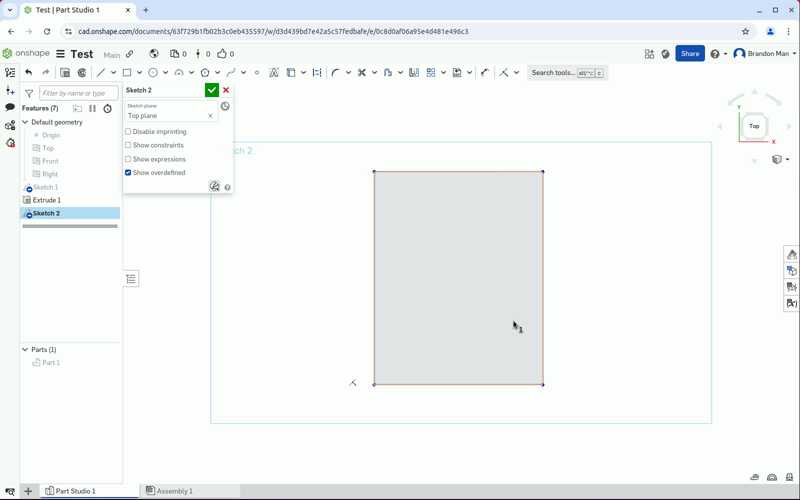
mouse_move(73, 352)
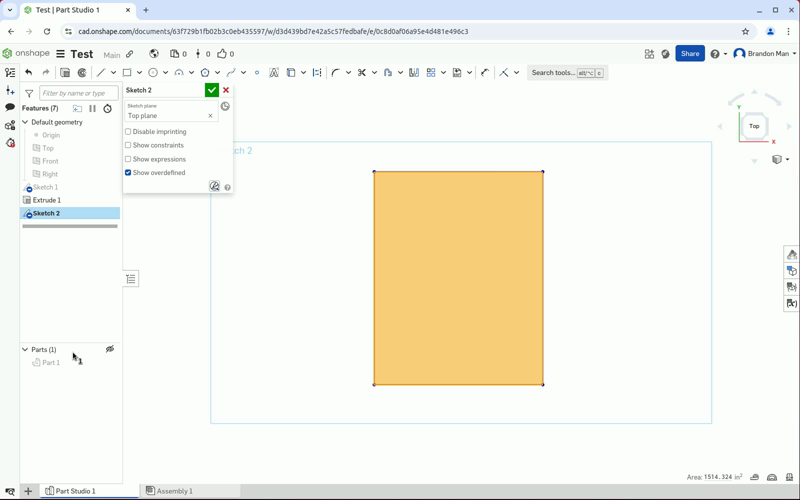
key(shift+y)
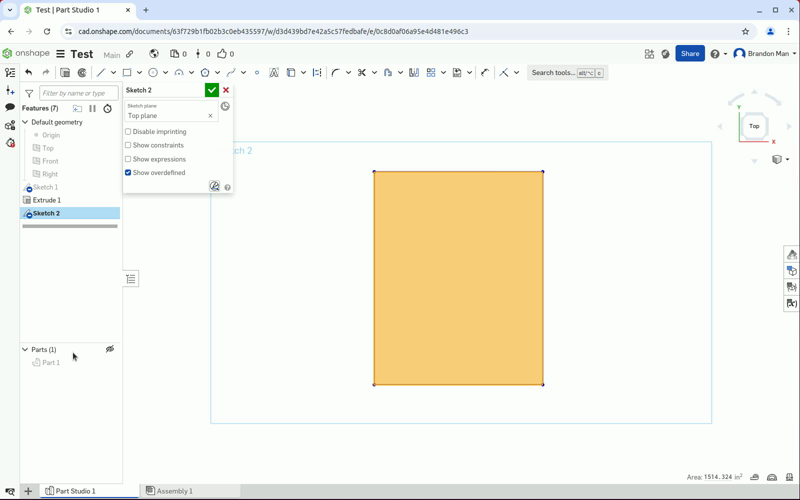
key(shift+e)
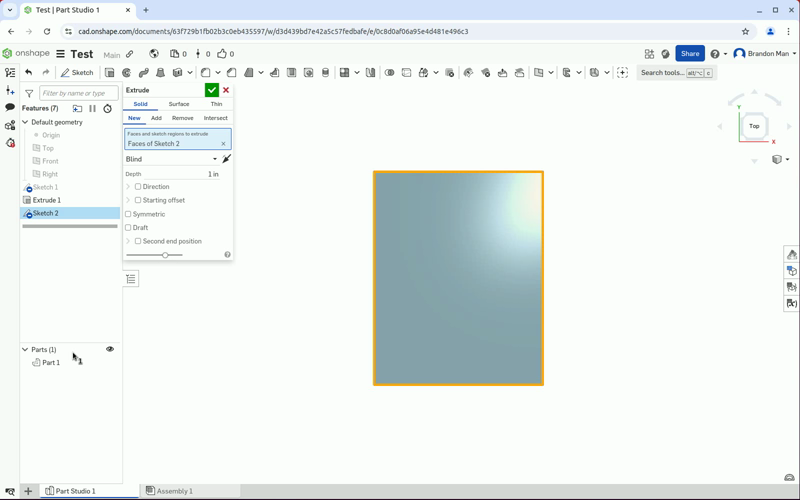
mouse_move(143, 106)
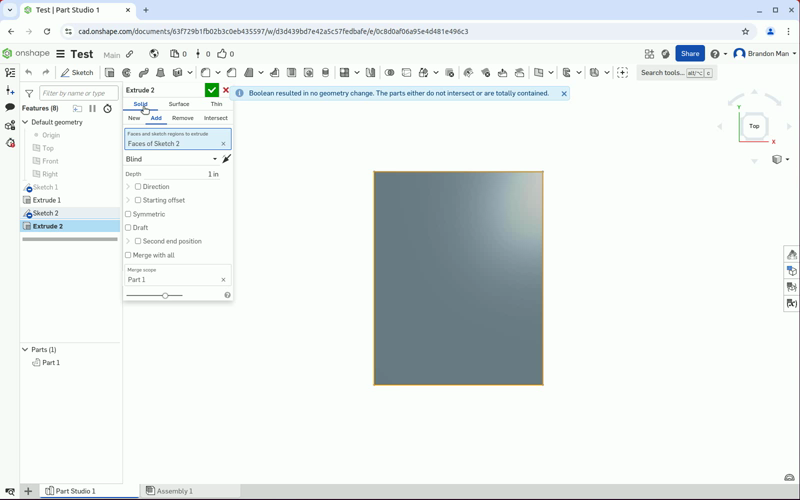
click(143, 106)
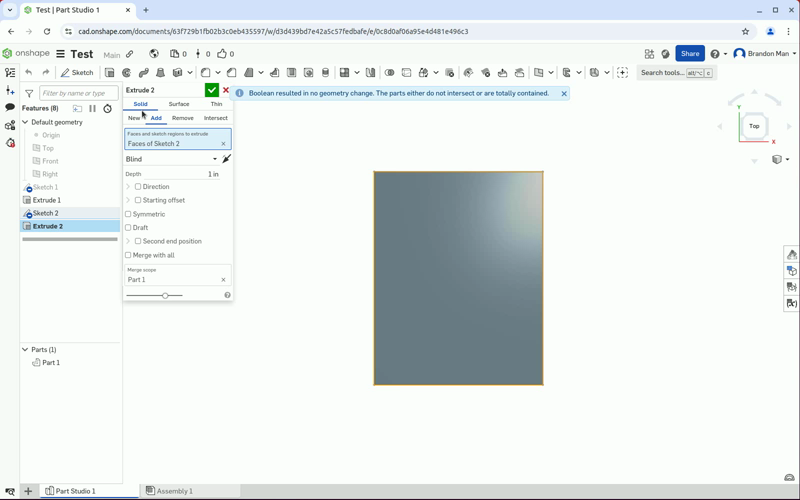
mouse_move(137, 120)
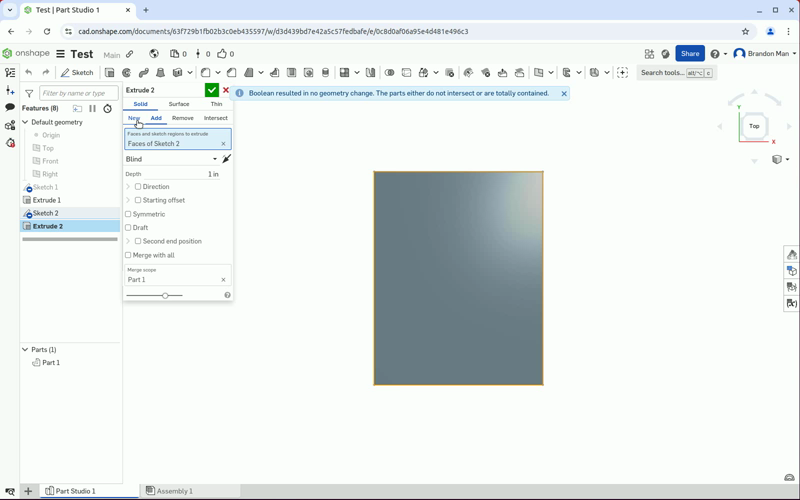
click(137, 120)
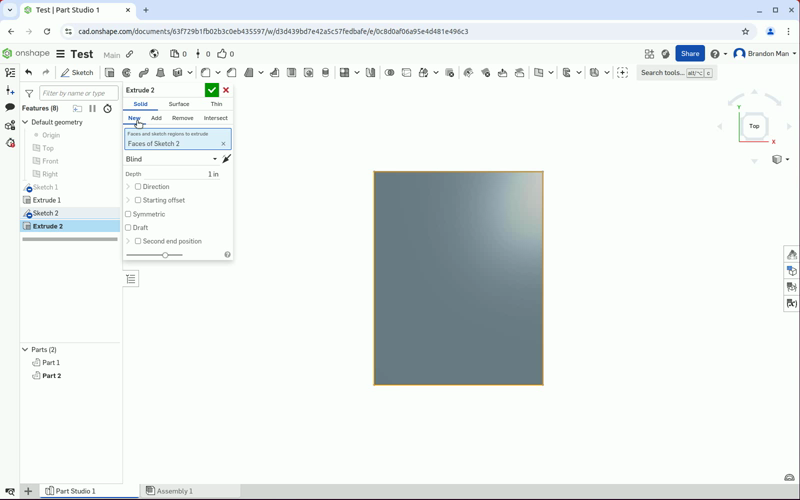
key(tab, 4)
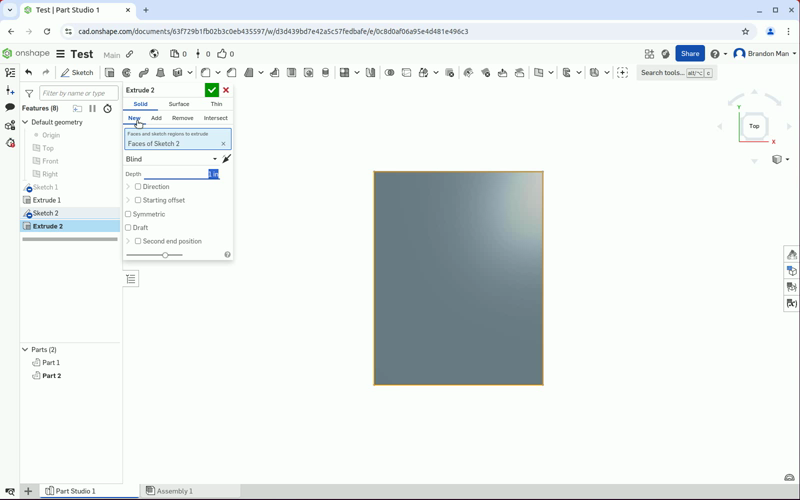
text(21.423)
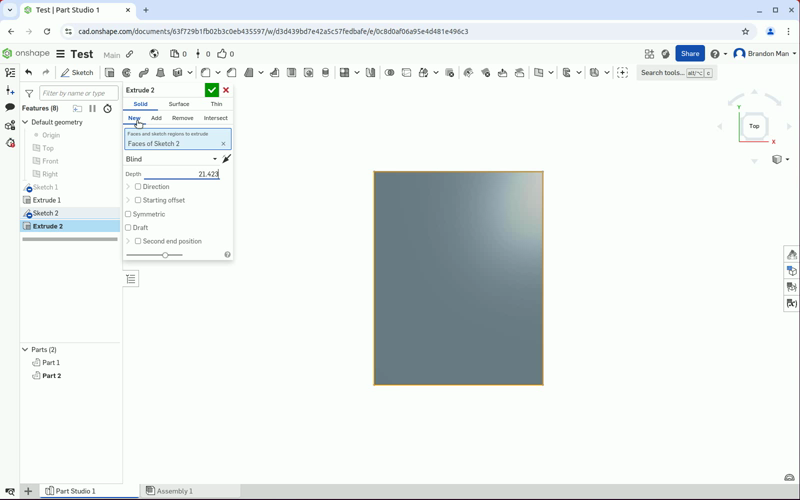
key(enter)
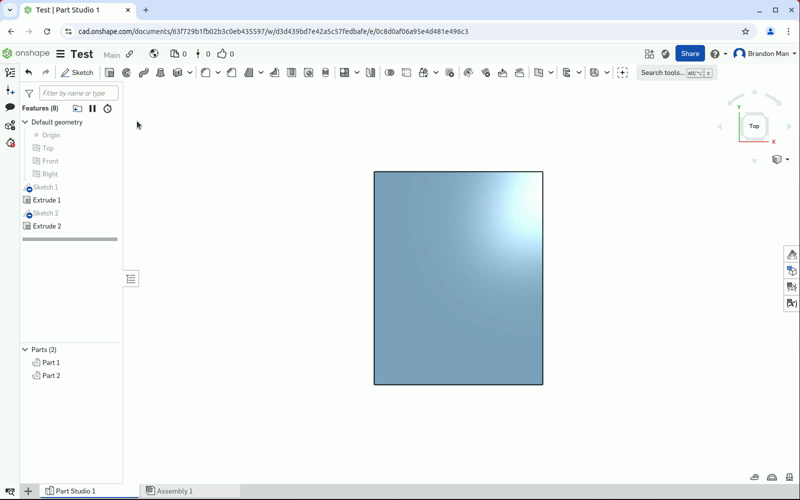
key(shift+h)
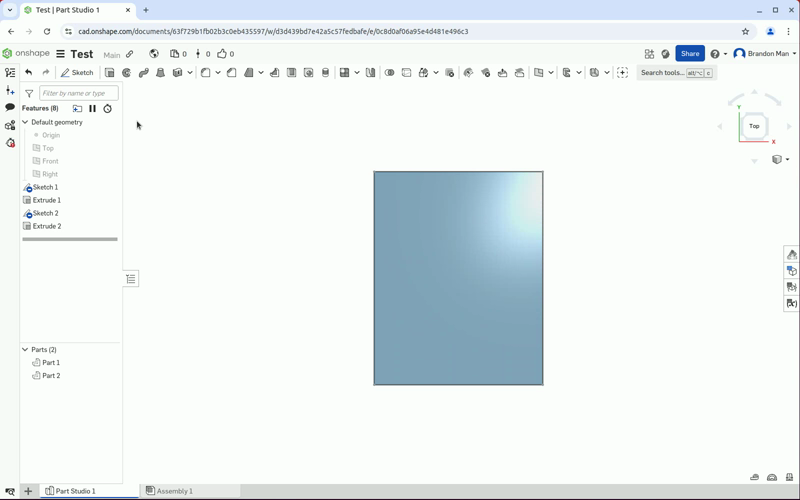
key(shift+h)
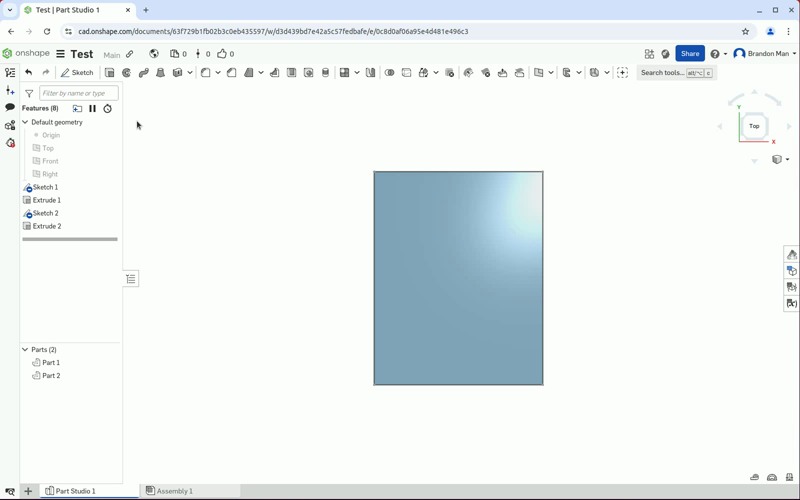
key(shift+7)
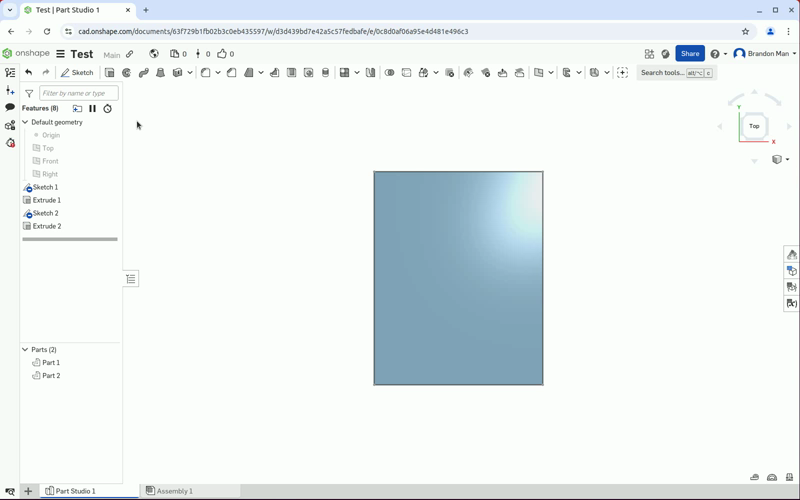
key(up, 3)
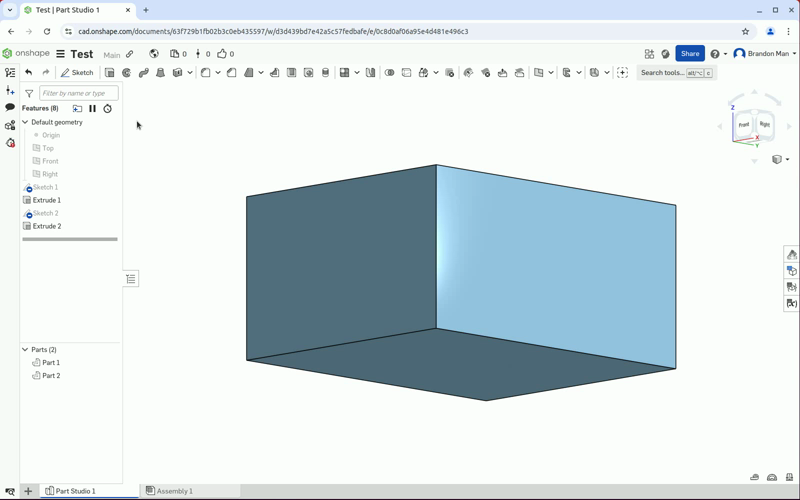
key(left, 3)
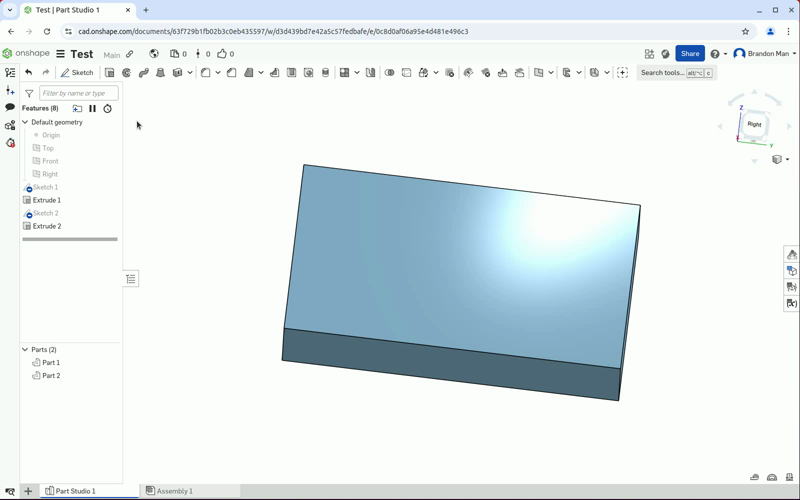
key(right, 3)
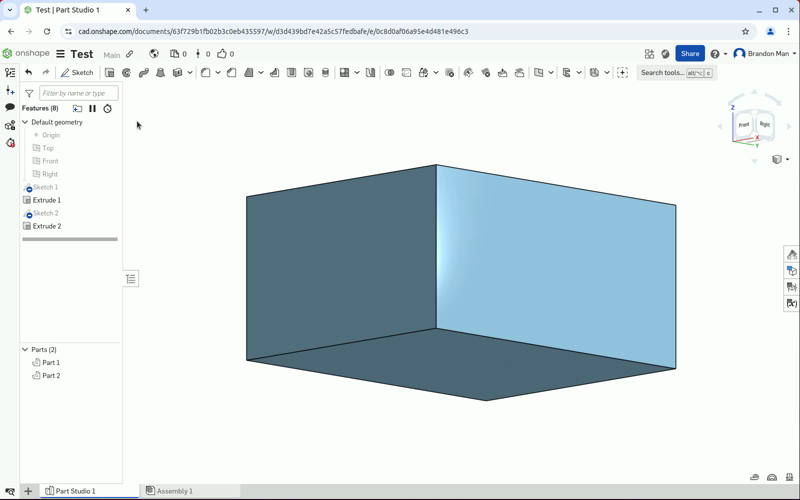
key(down, 3)
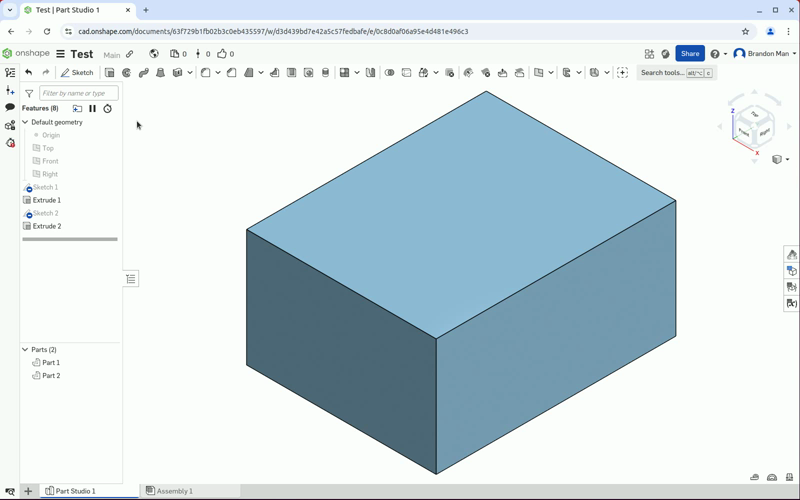
mouse_move(73, 189)
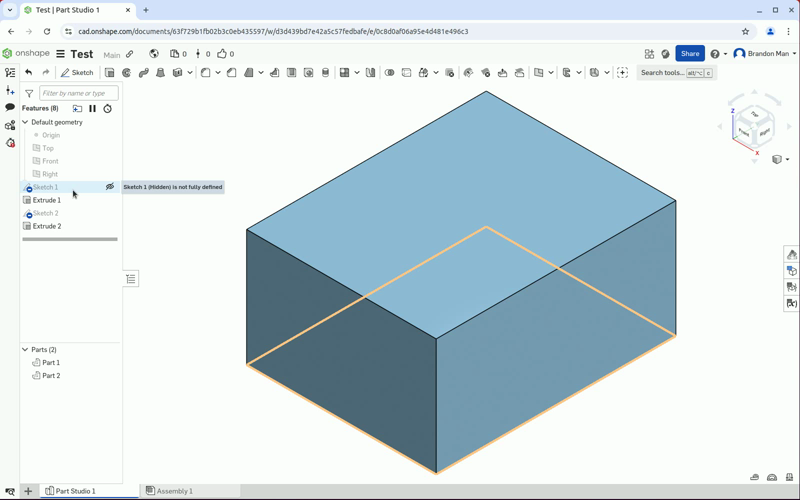
click(73, 189)